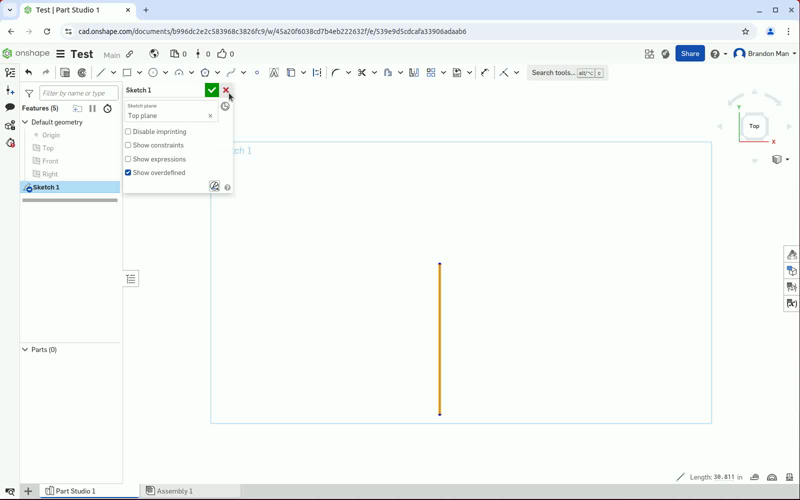
key(shift+h)
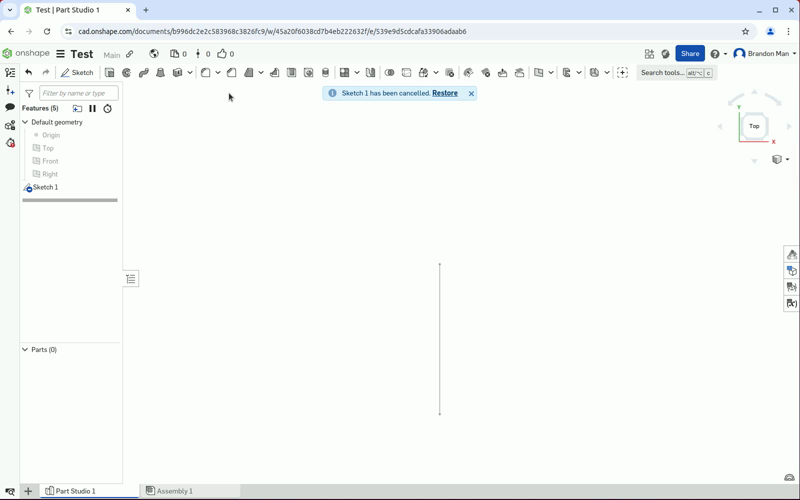
mouse_move(73, 352)
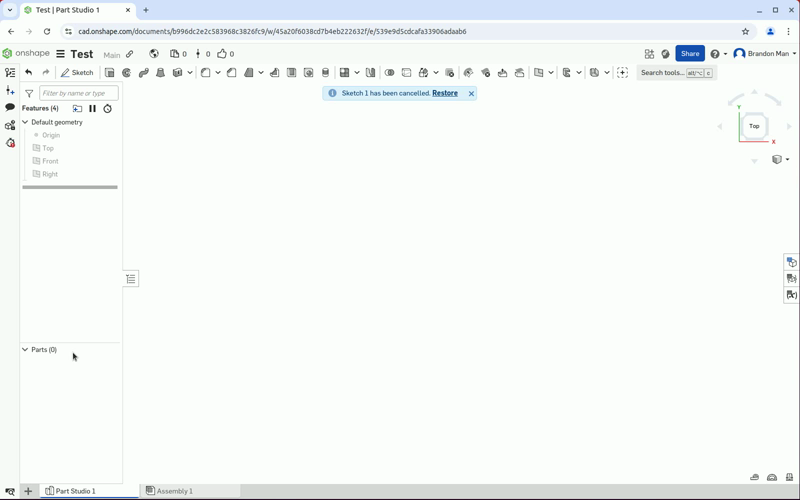
key(y)
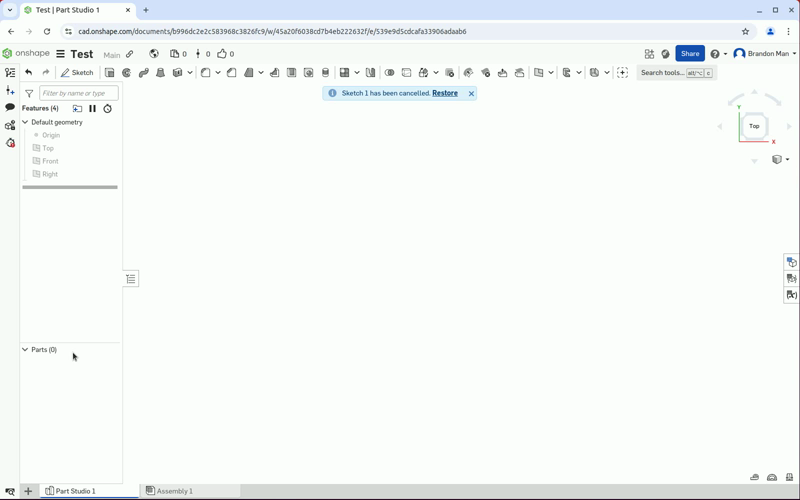
key(shift+p)
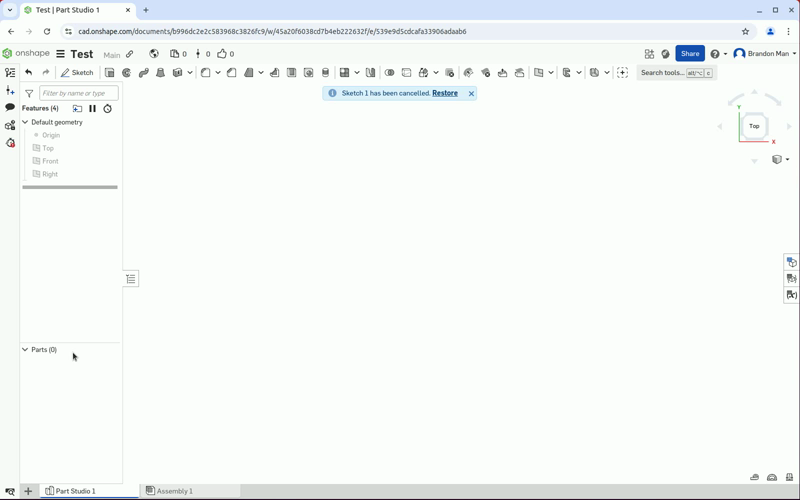
key(space)
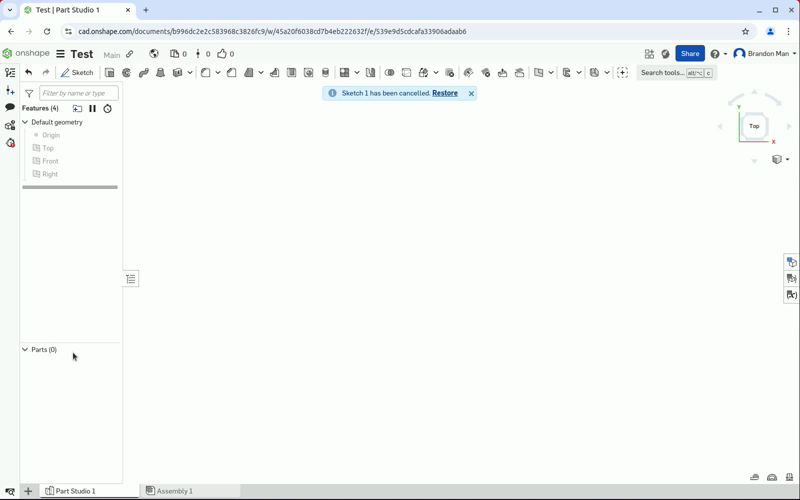
key_down(shift)
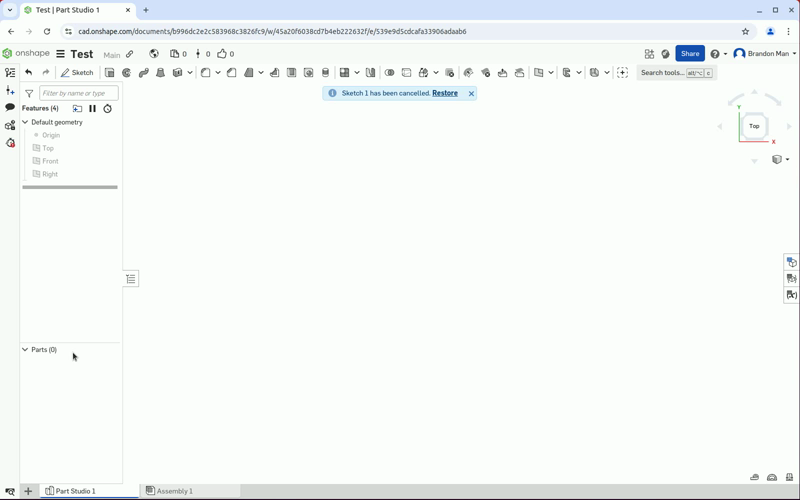
key(up)
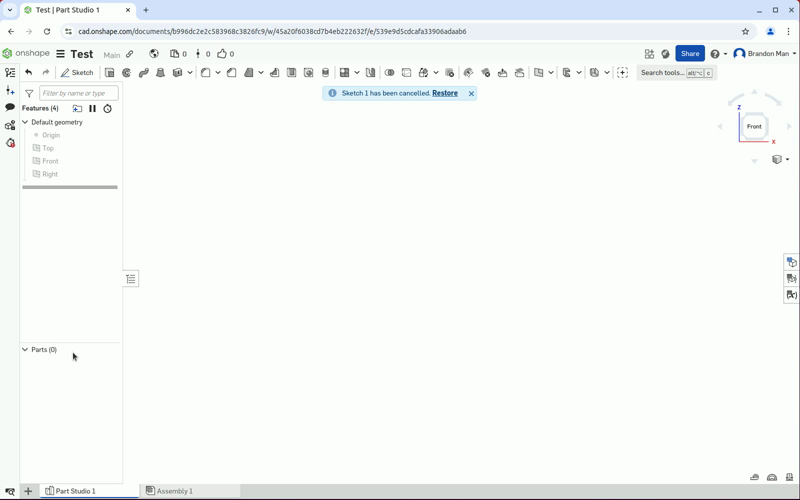
key_up(shift)
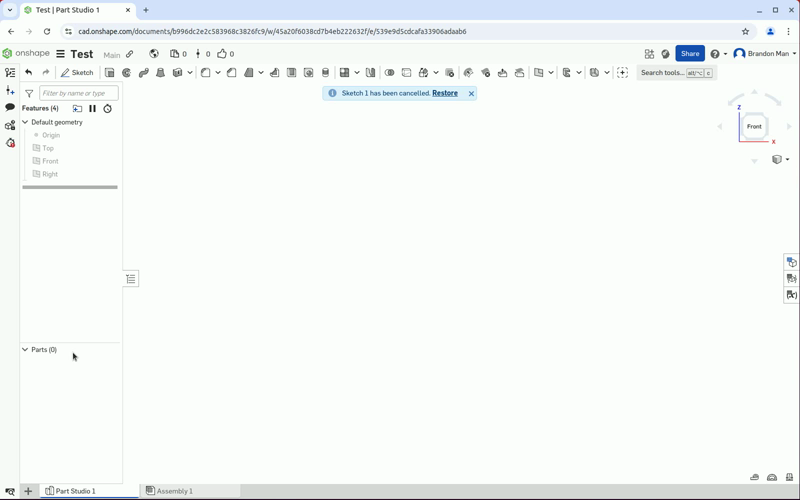
key(space)
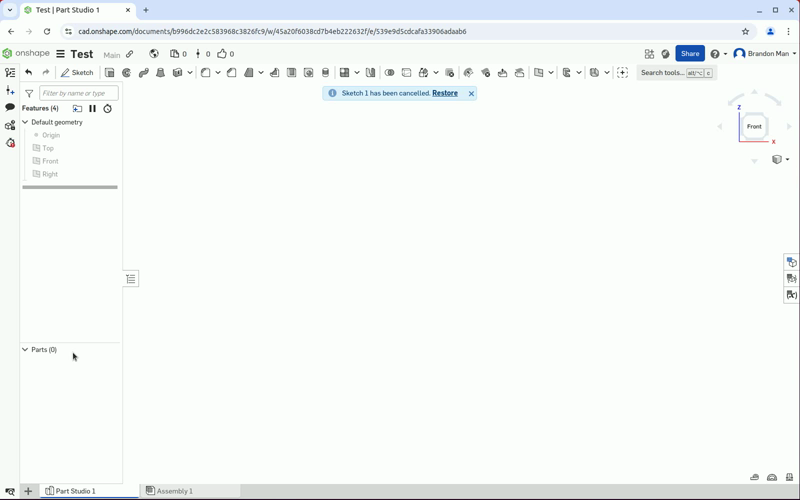
key_down(shift)
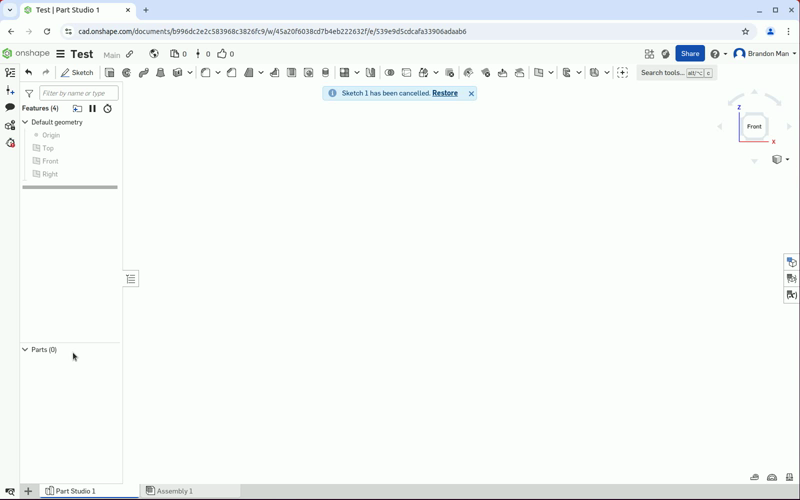
key(left)
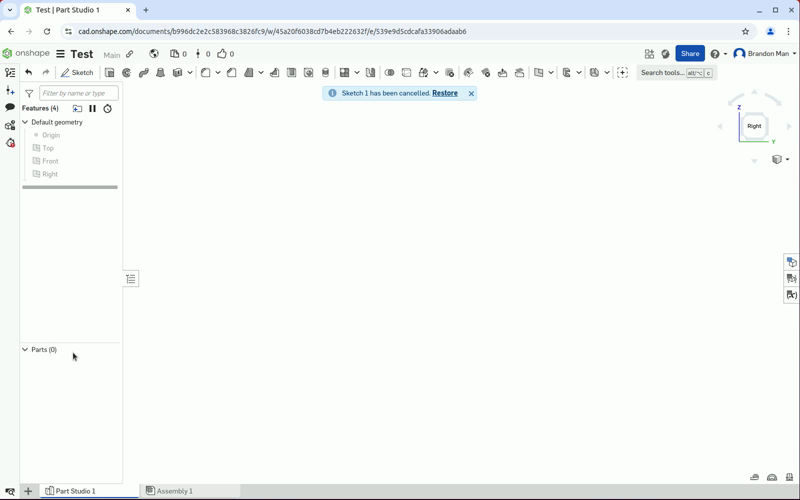
key_up(shift)
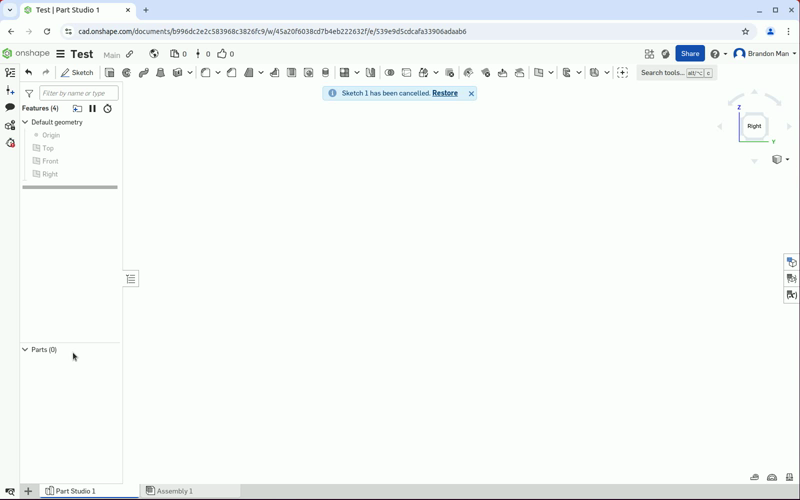
mouse_move(73, 352)
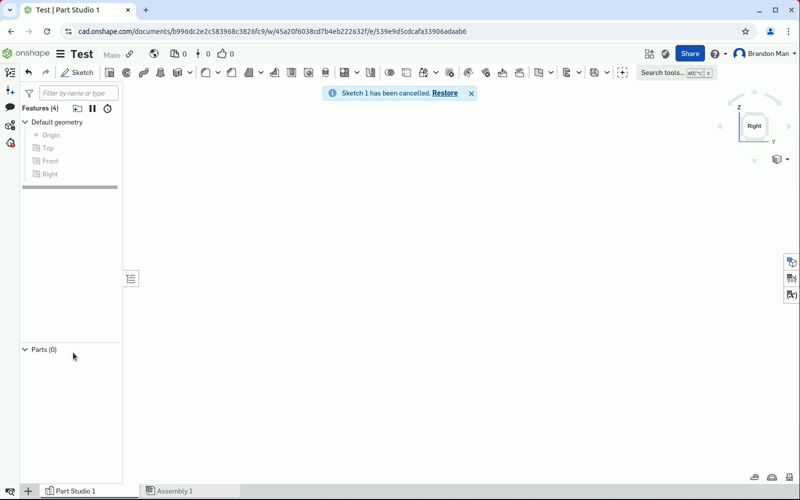
key(shift+y)
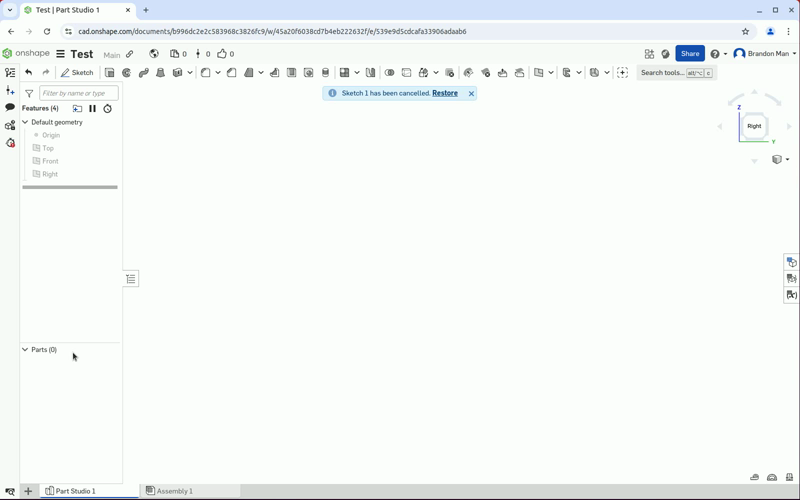
key(shift+s)
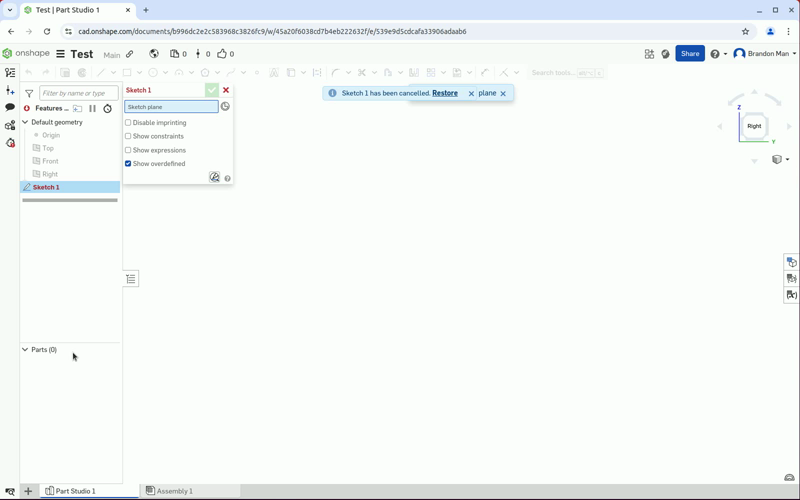
mouse_move(73, 176)
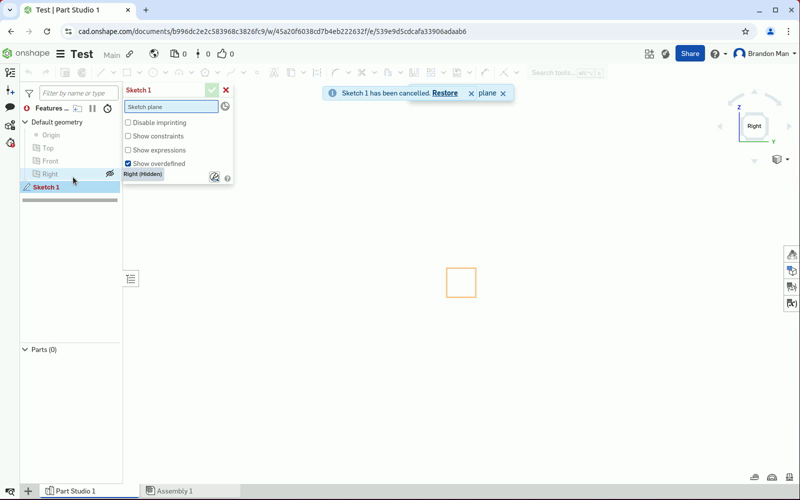
click(73, 176)
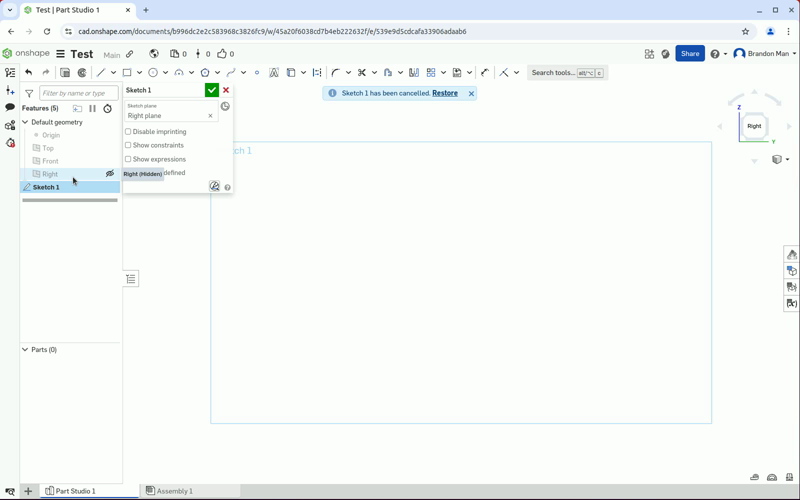
mouse_move(73, 352)
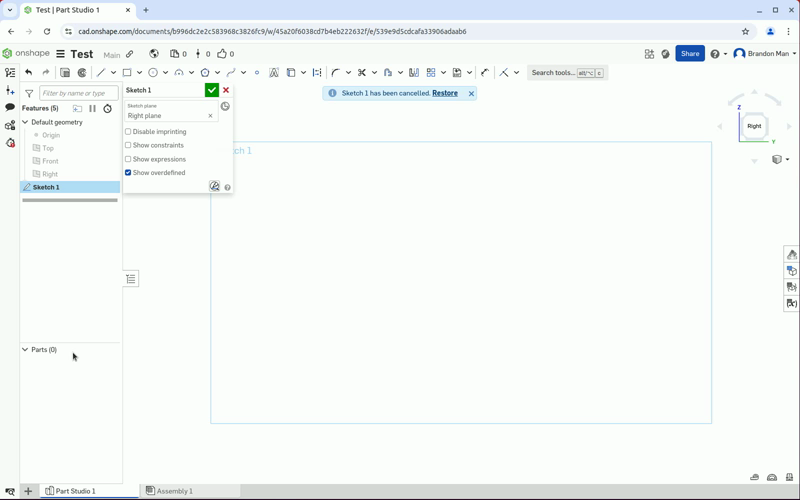
key(y)
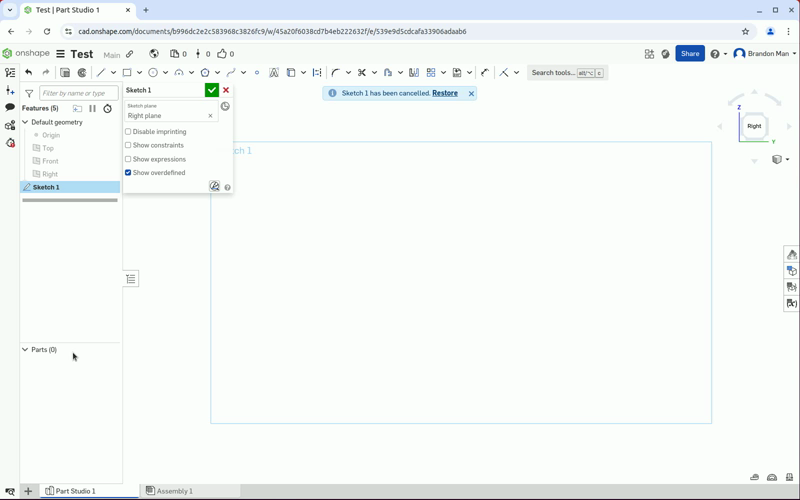
key(l)
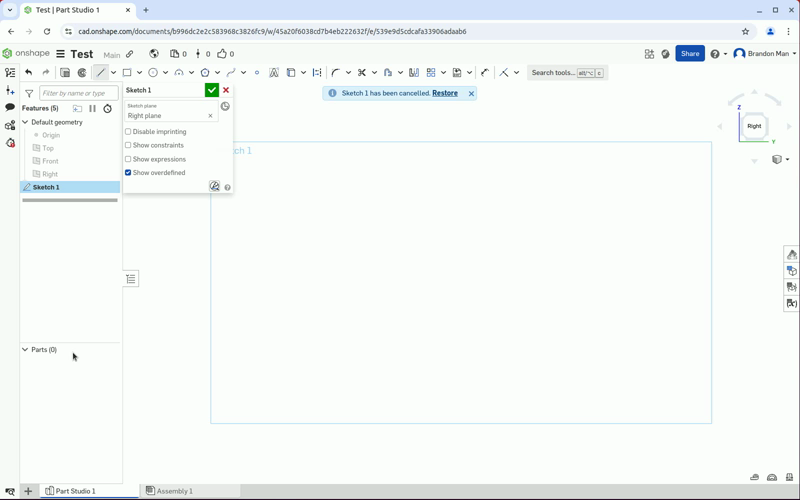
key_down(shift)
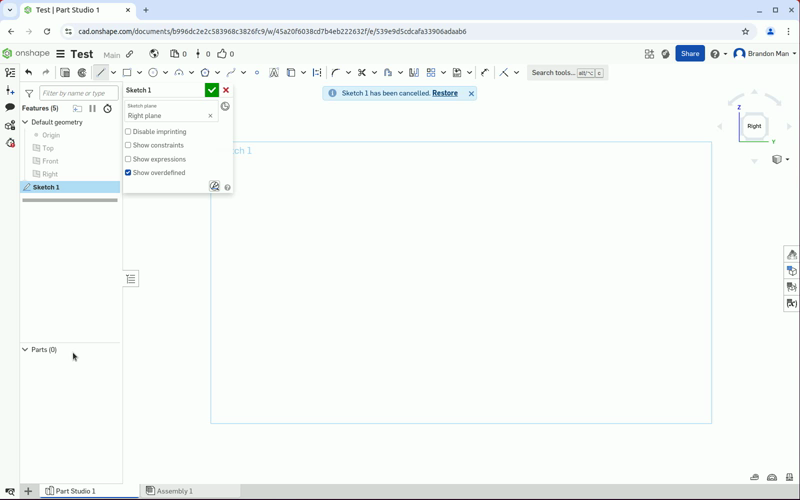
mouse_move(348, 321)
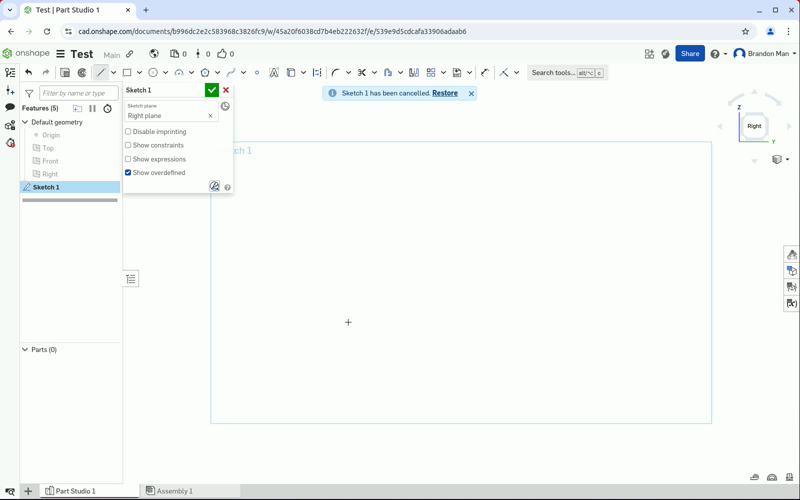
click(348, 321)
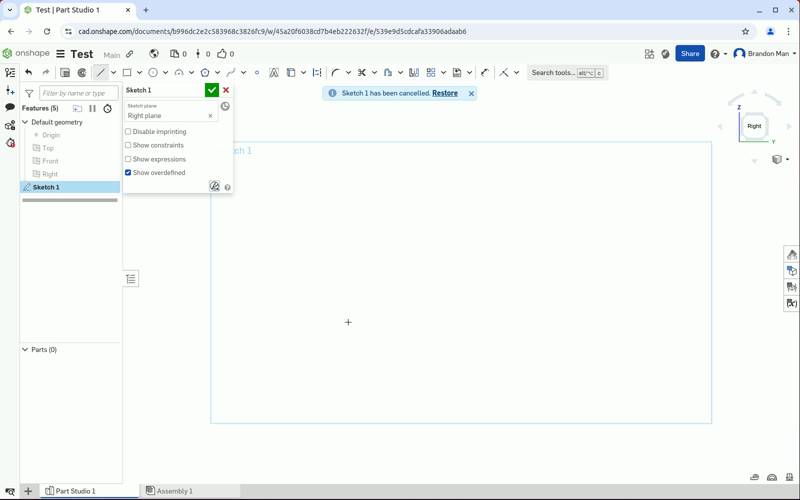
key_up(shift)
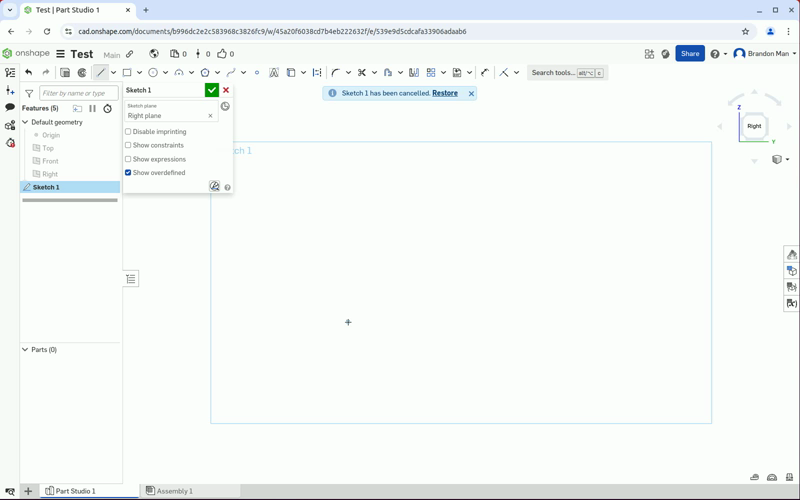
key_down(shift)
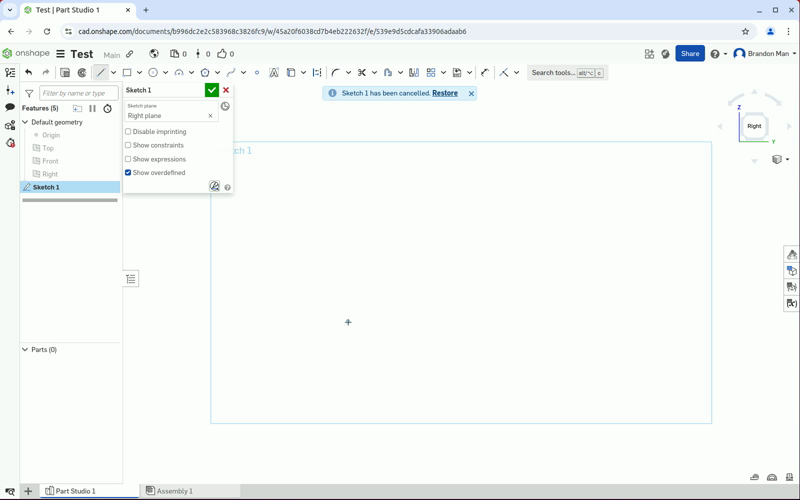
mouse_move(459, 210)
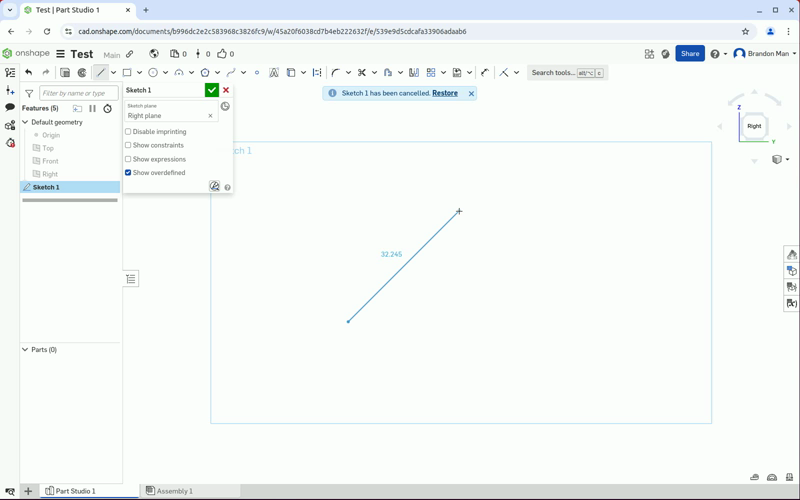
click(459, 210)
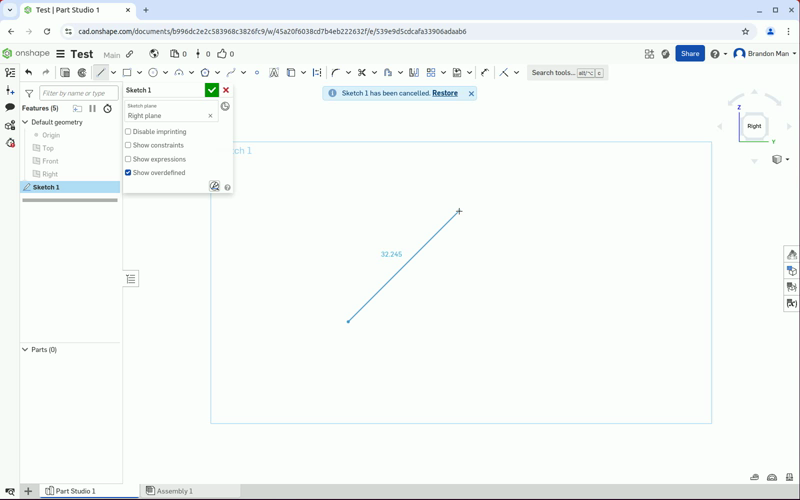
key_up(shift)
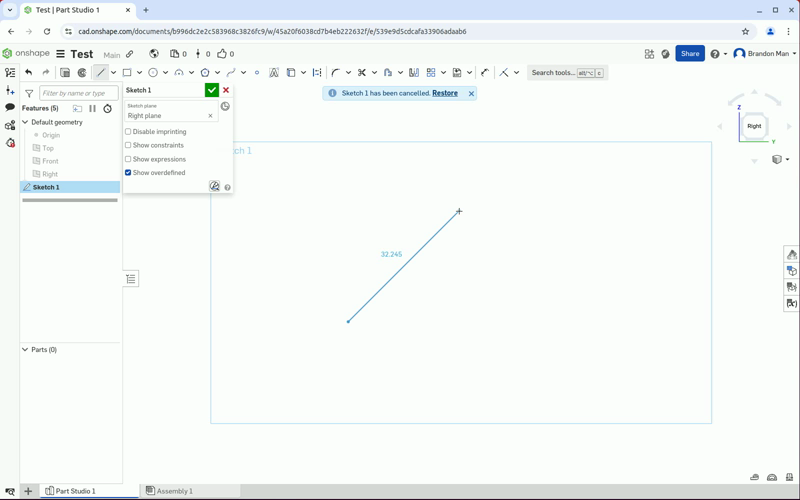
key_down(shift)
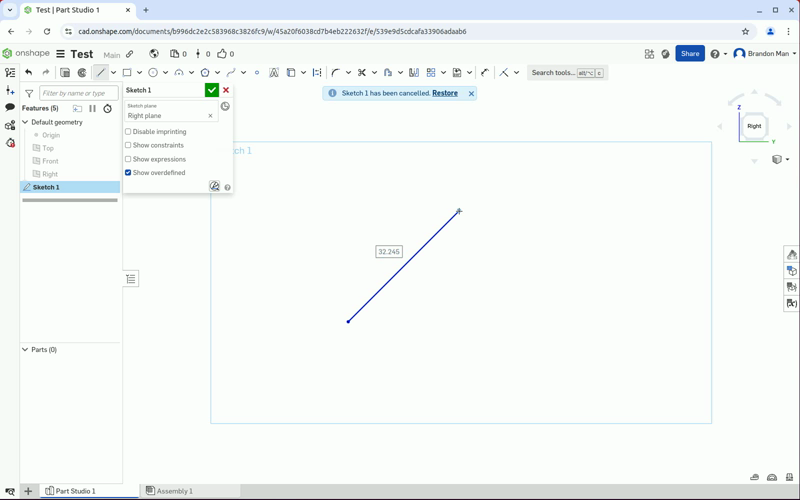
mouse_move(489, 210)
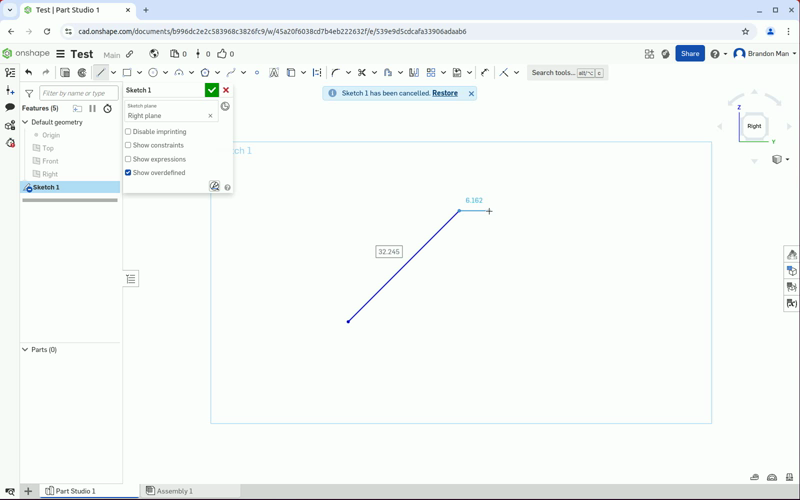
mouse_move(459, 170)
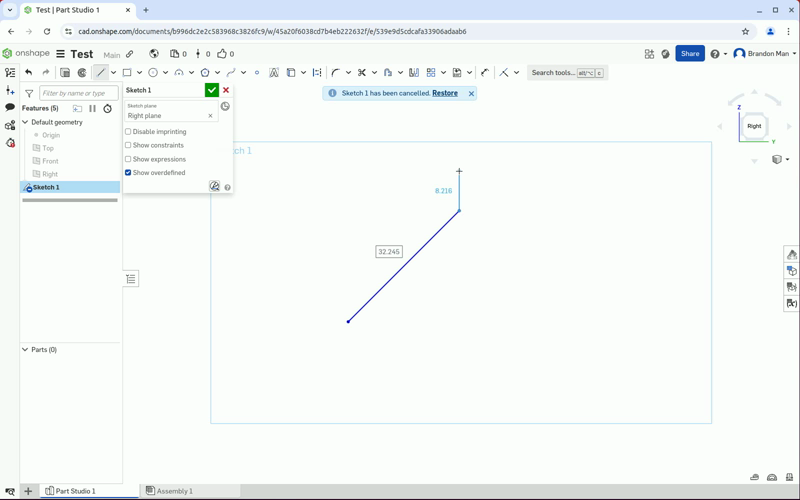
click(459, 170)
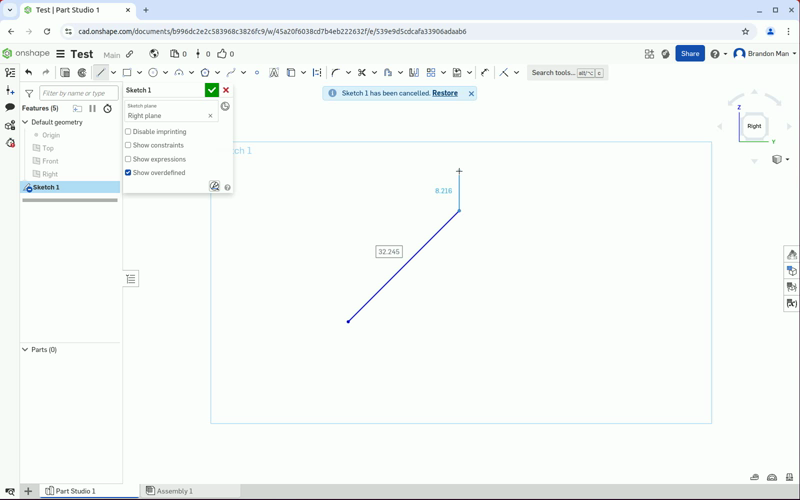
key_up(shift)
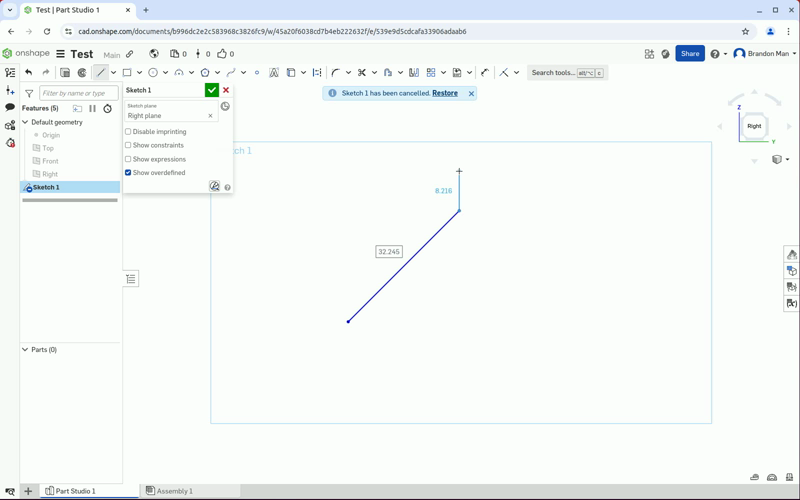
key_down(shift)
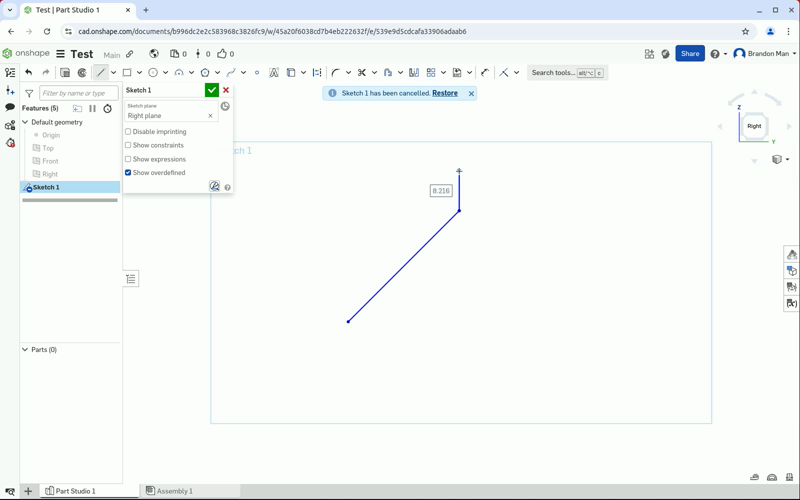
mouse_move(348, 282)
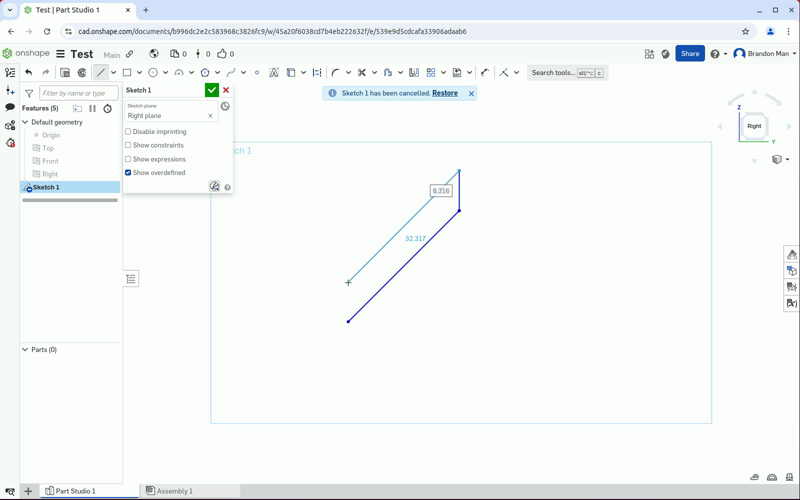
click(348, 282)
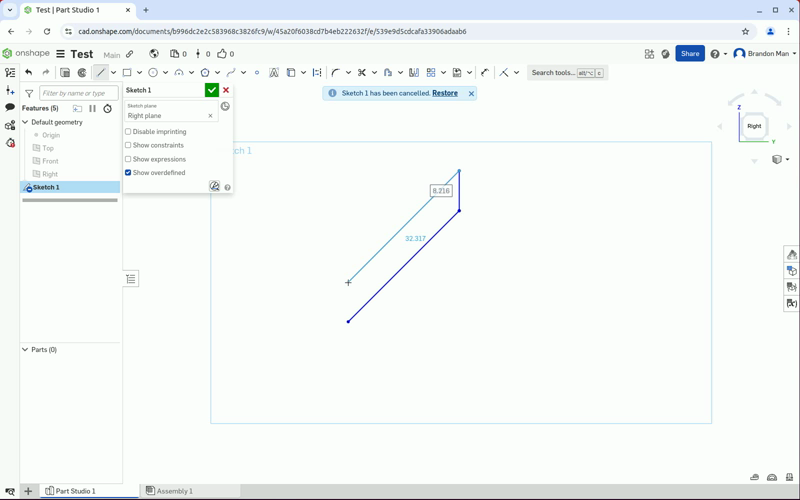
key_up(shift)
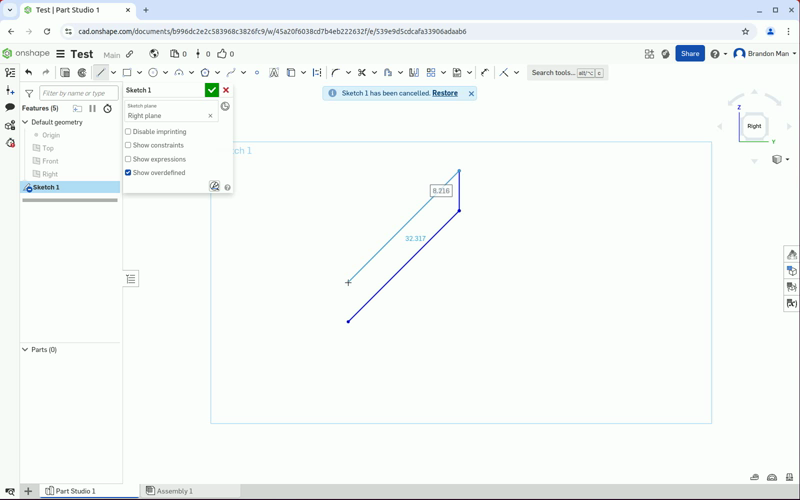
mouse_move(378, 282)
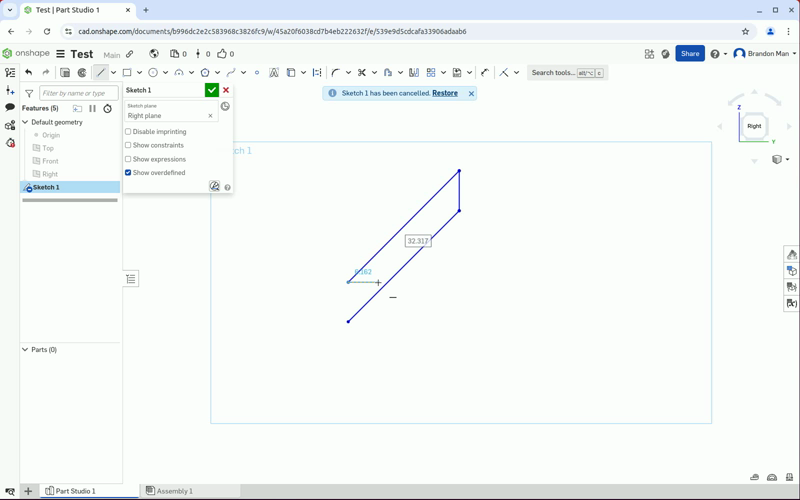
key_down(shift)
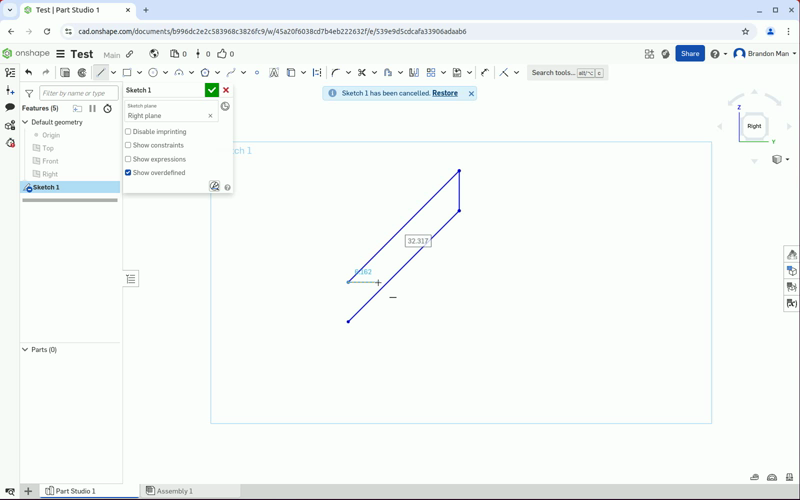
mouse_move(348, 321)
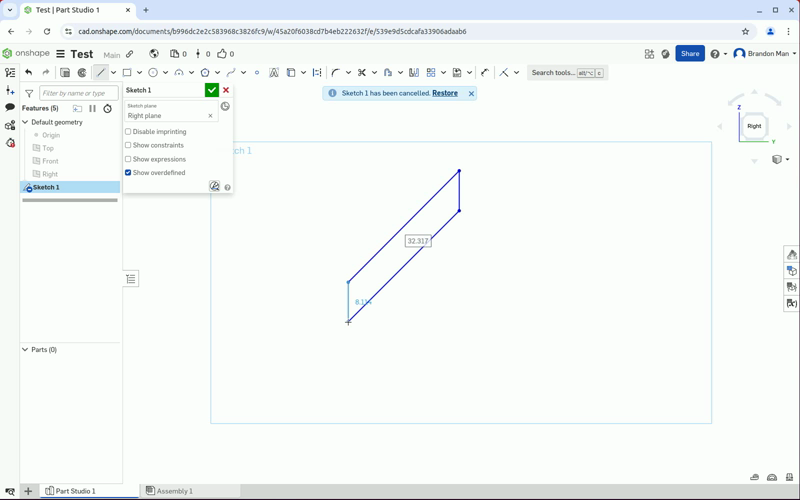
key_up(shift)
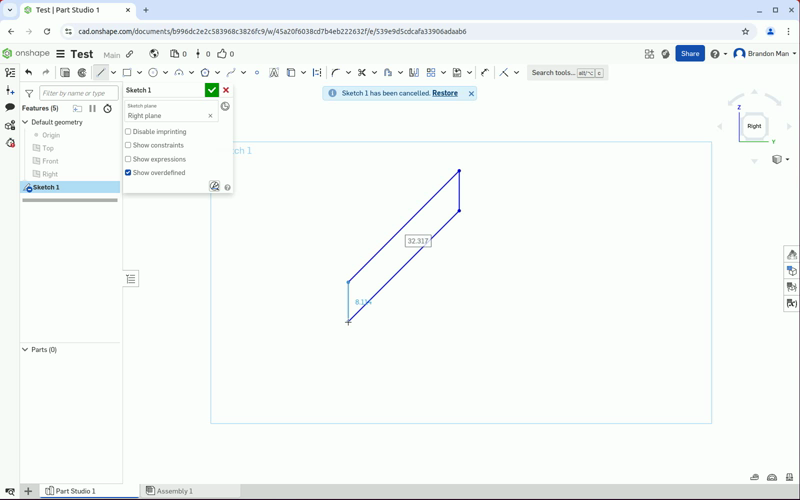
click(348, 321)
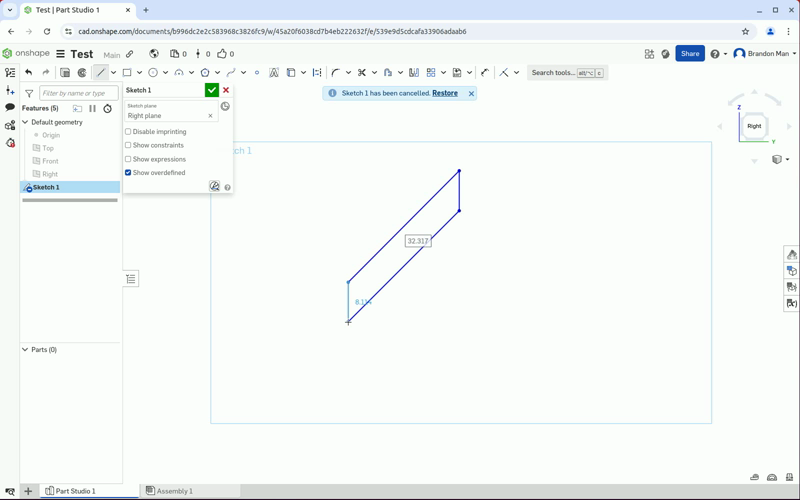
key(esc)
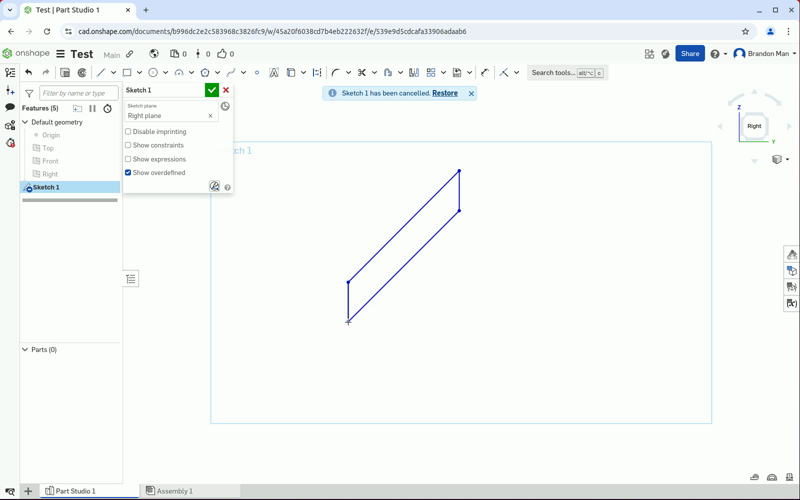
mouse_move(414, 223)
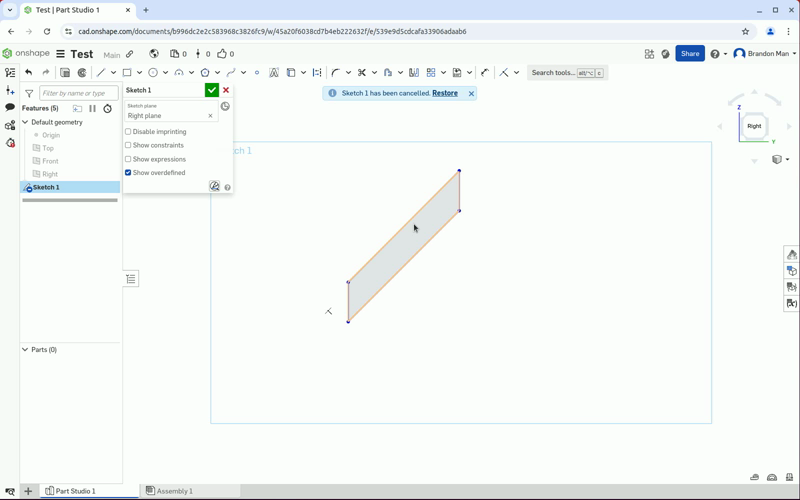
click(414, 223)
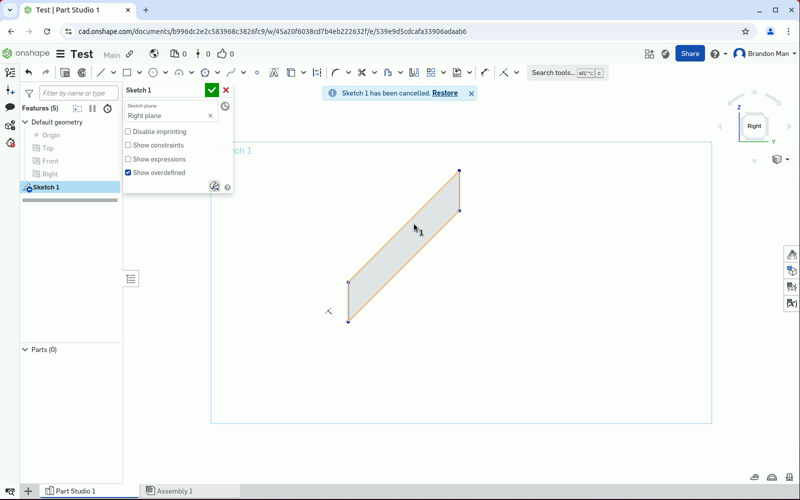
mouse_move(73, 352)
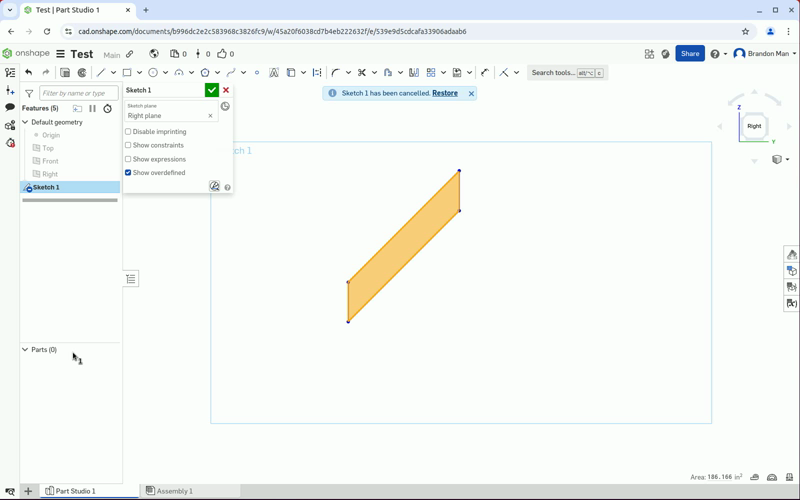
key(shift+y)
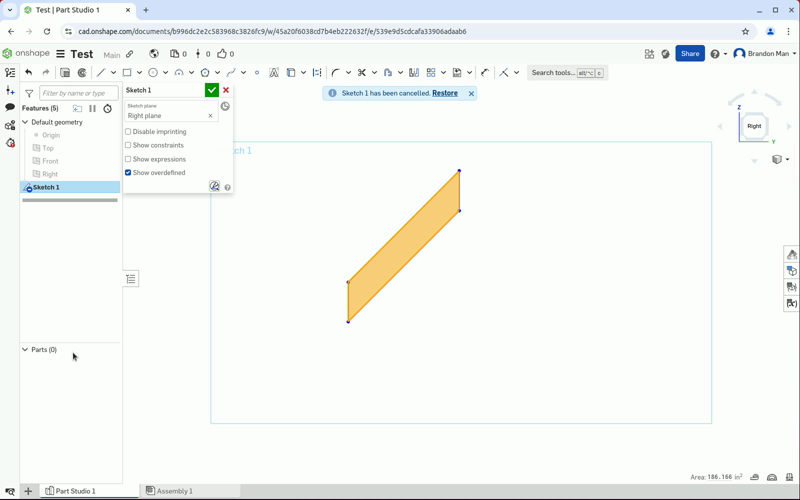
key(shift+e)
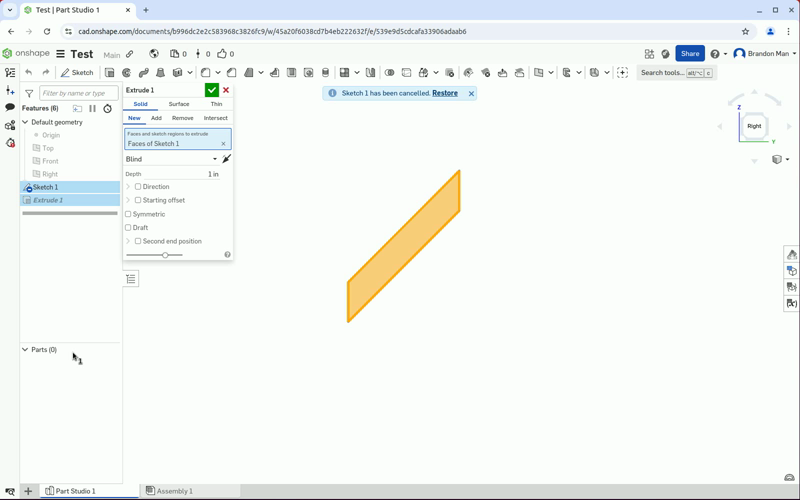
mouse_move(143, 106)
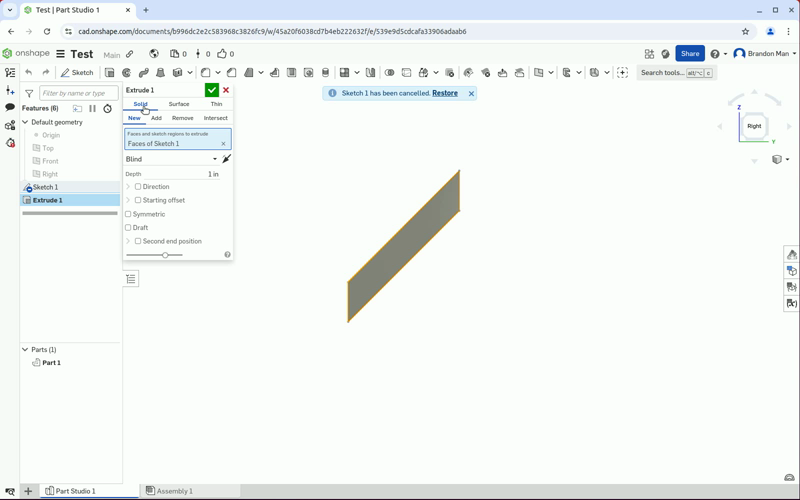
click(143, 106)
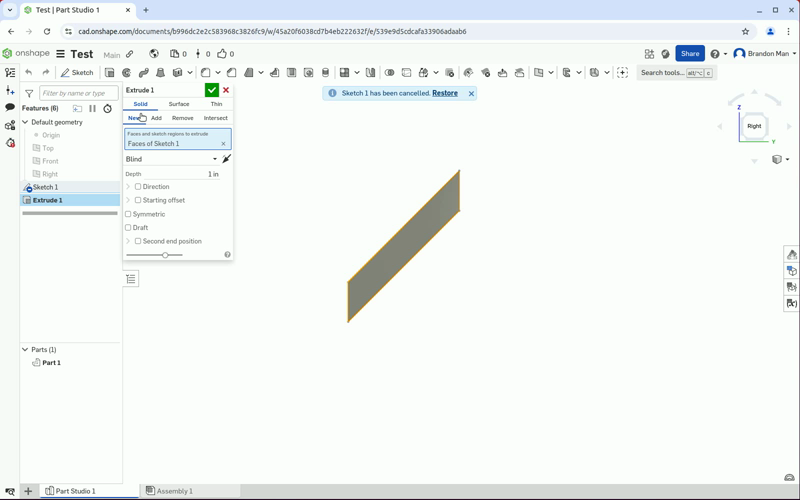
mouse_move(137, 120)
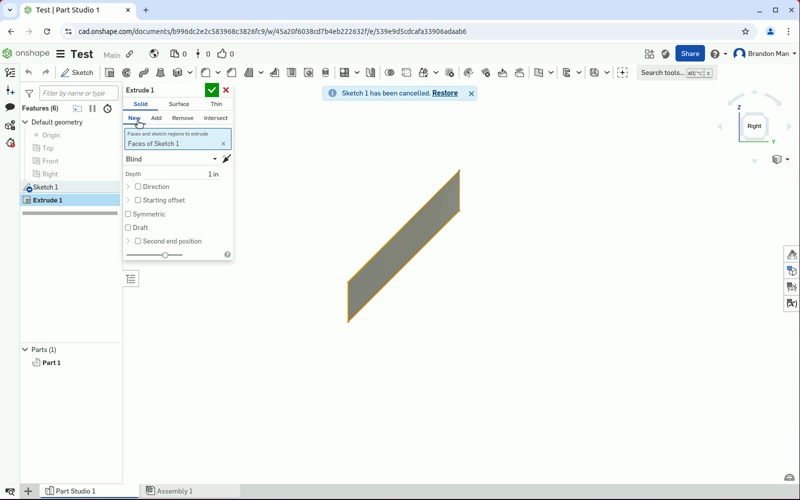
click(137, 120)
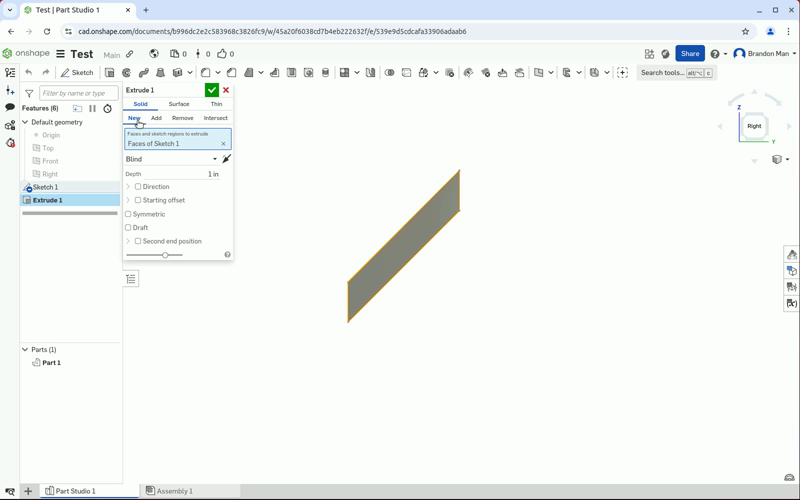
key(tab, 4)
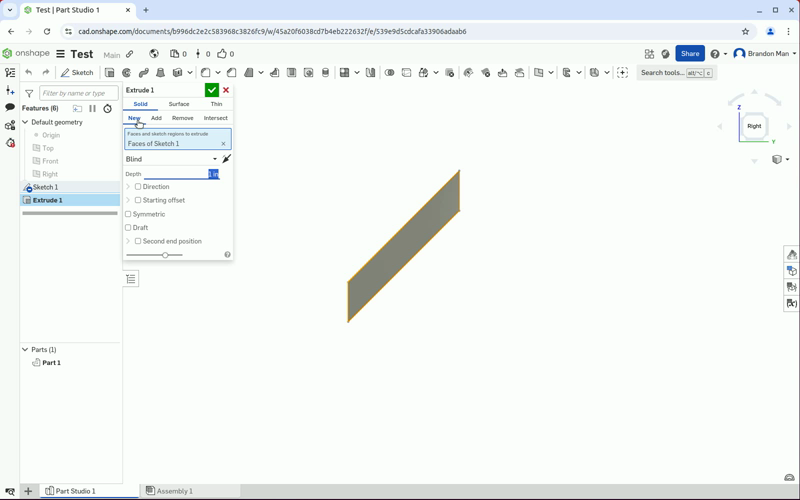
text(2.166)
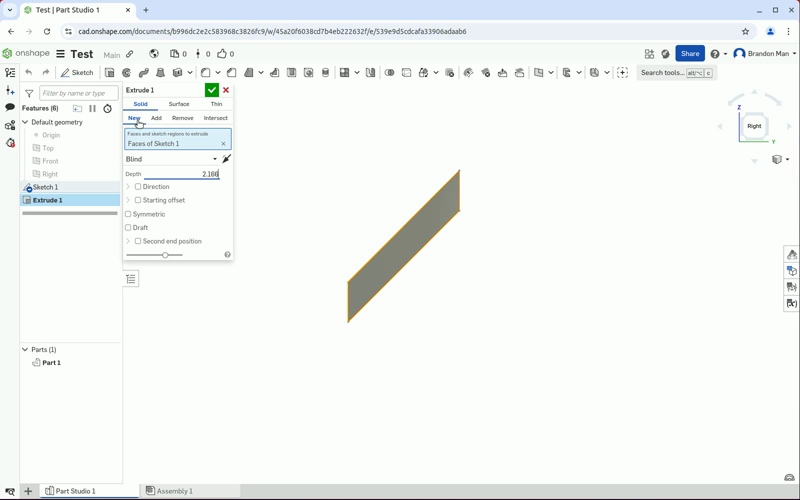
key(enter)
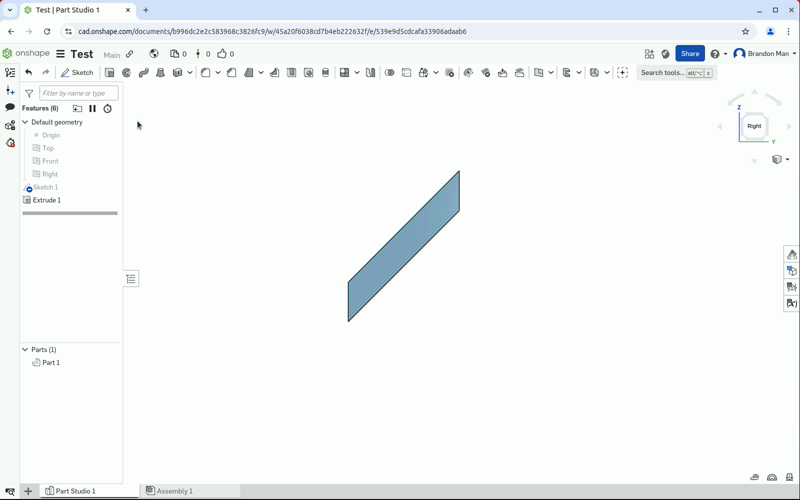
key(shift+h)
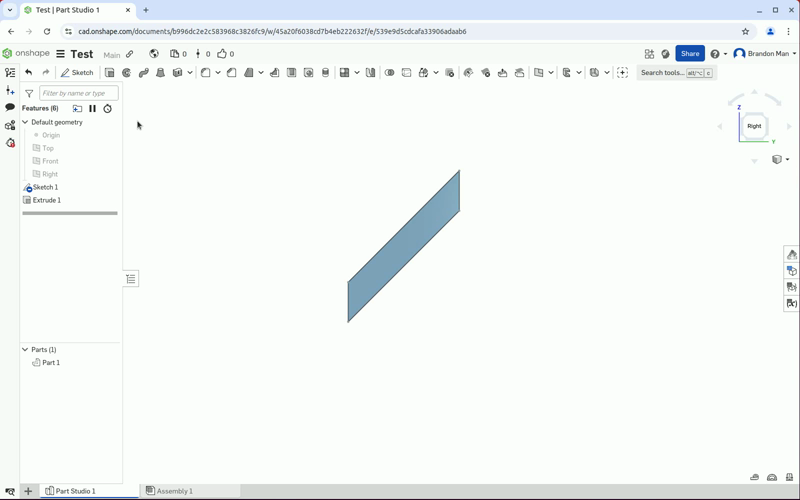
key(shift+h)
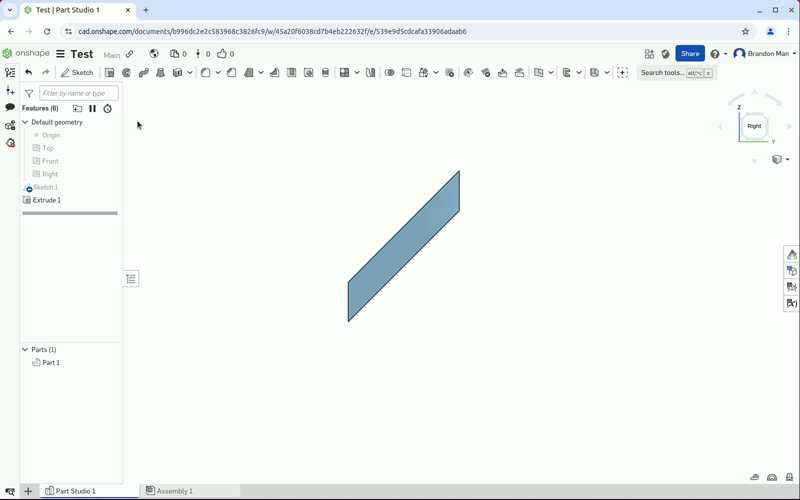
mouse_move(73, 189)
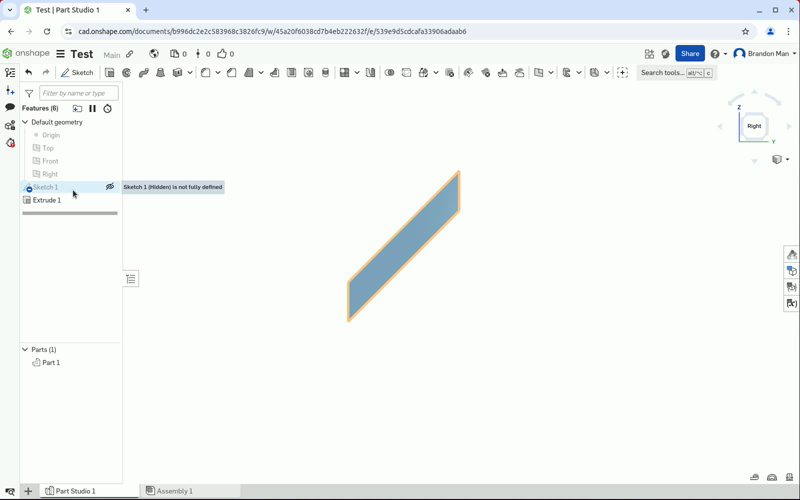
click(73, 189)
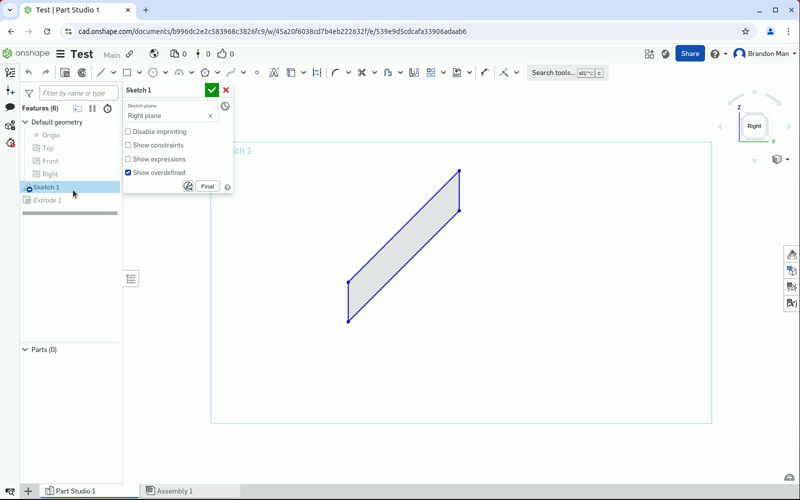
mouse_move(229, 92)
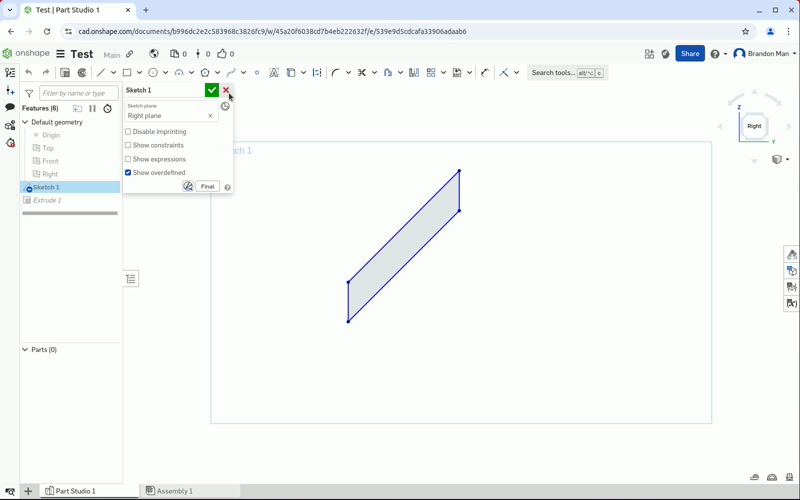
click(229, 92)
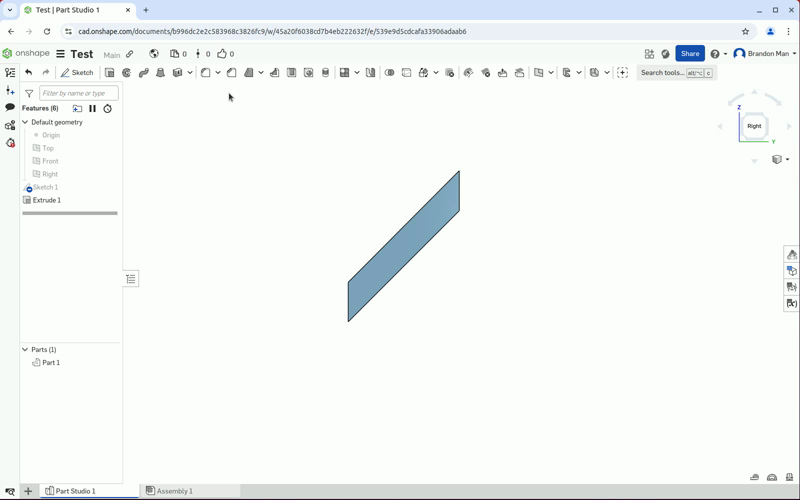
mouse_move(541, 75)
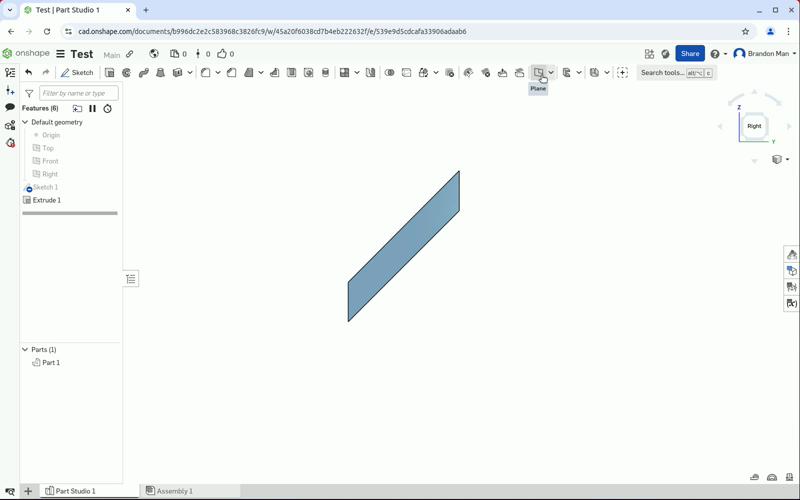
click(541, 75)
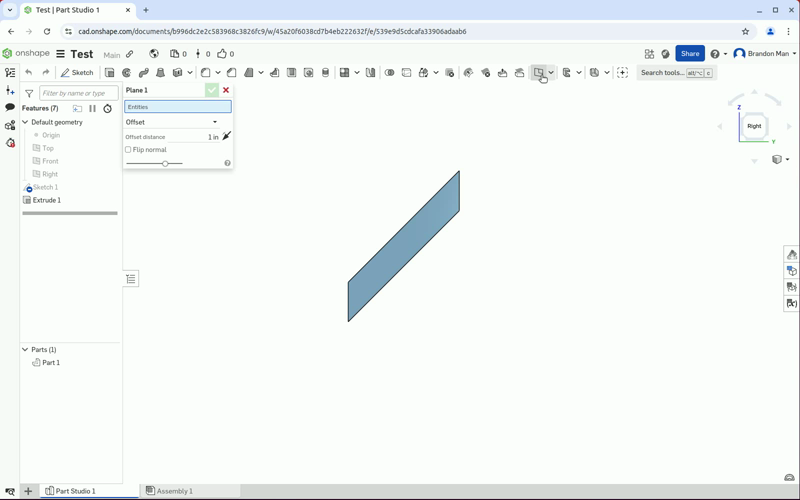
mouse_move(73, 176)
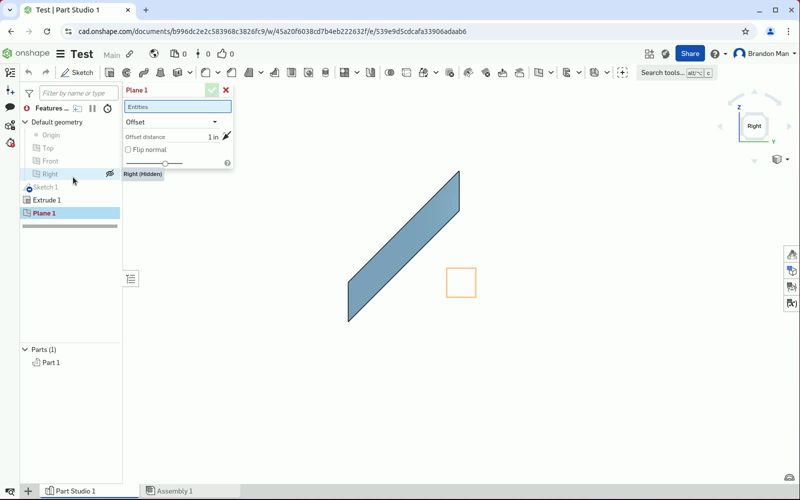
click(73, 176)
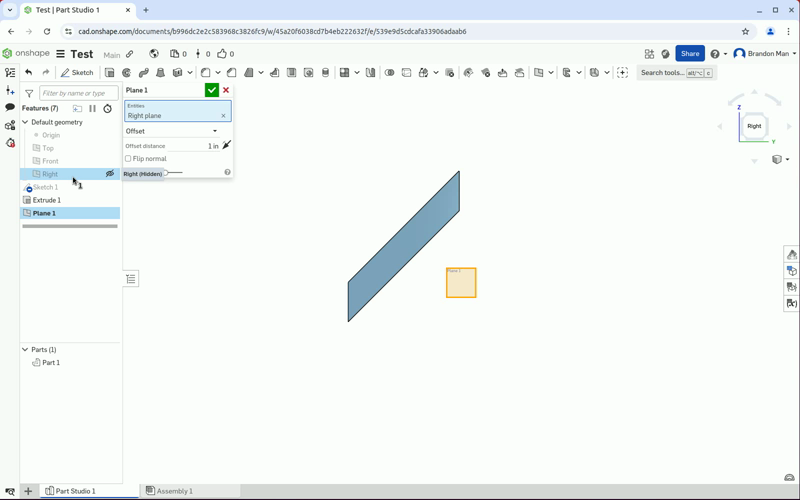
key(tab, 2)
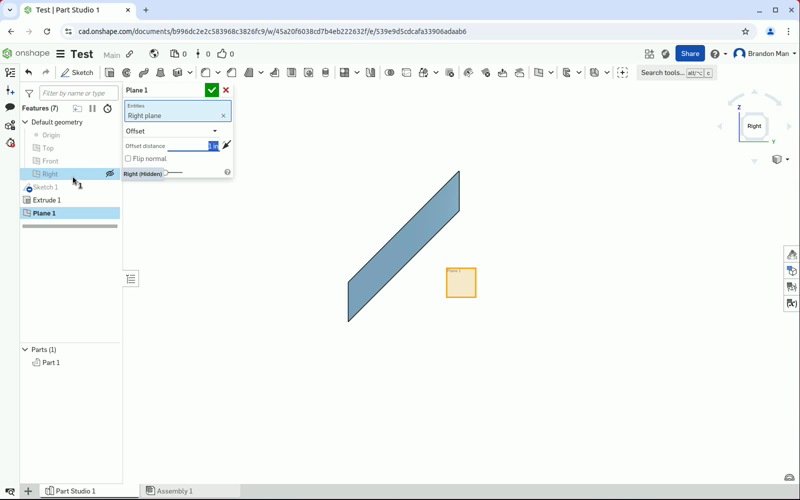
text(2.157)
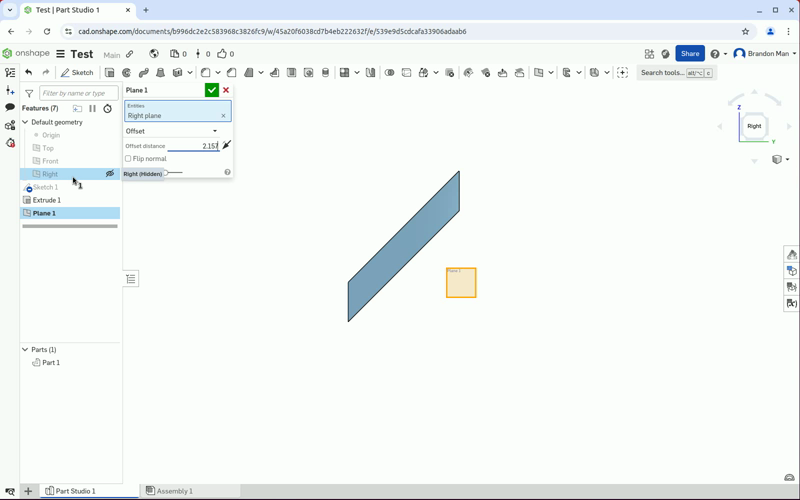
key(enter, 2)
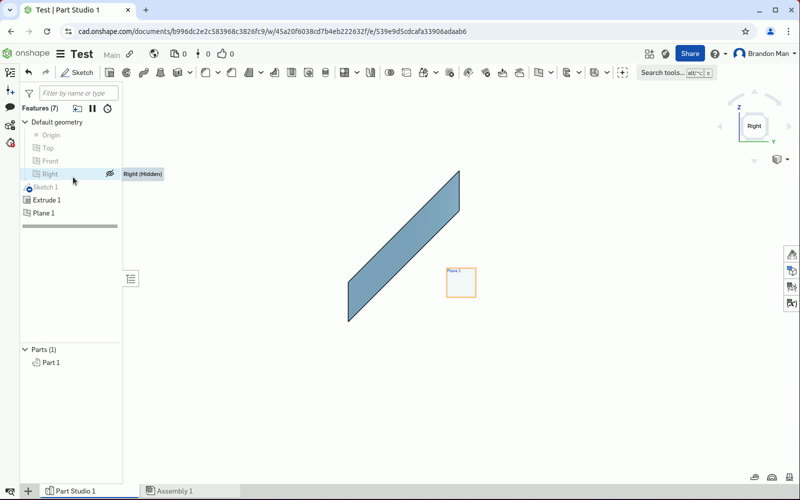
key(shift+s)
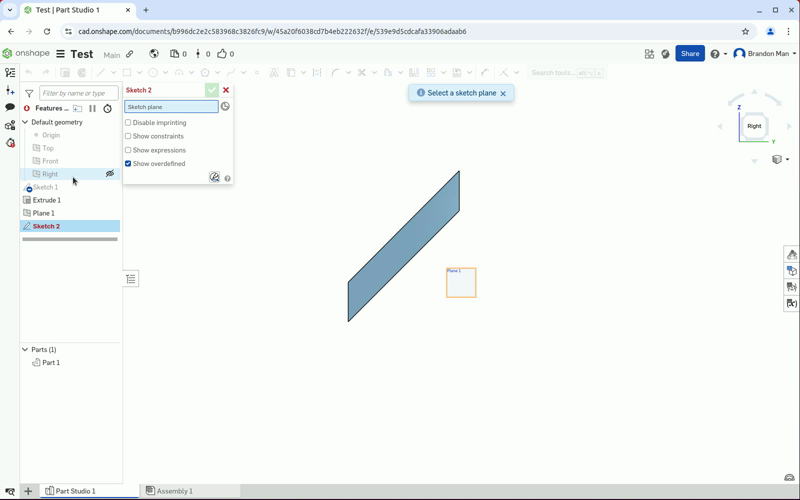
mouse_move(73, 215)
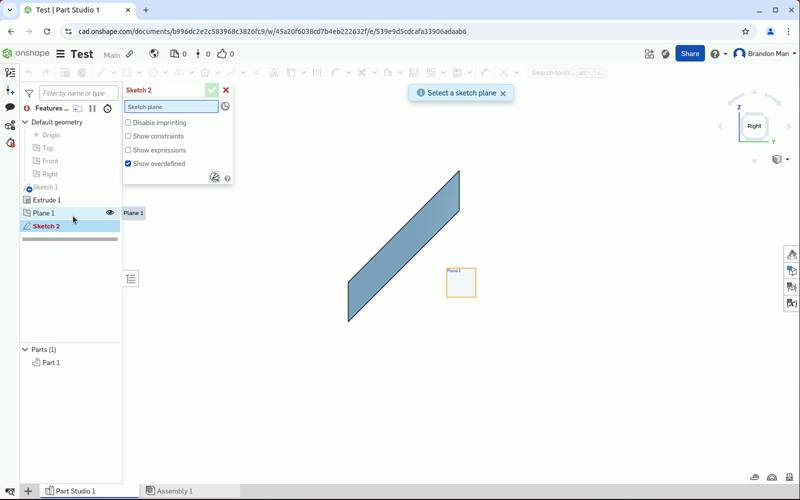
click(73, 215)
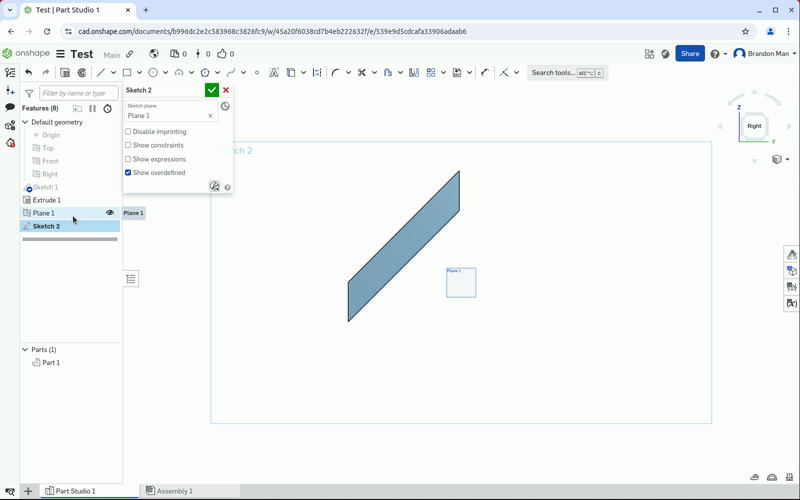
mouse_move(73, 352)
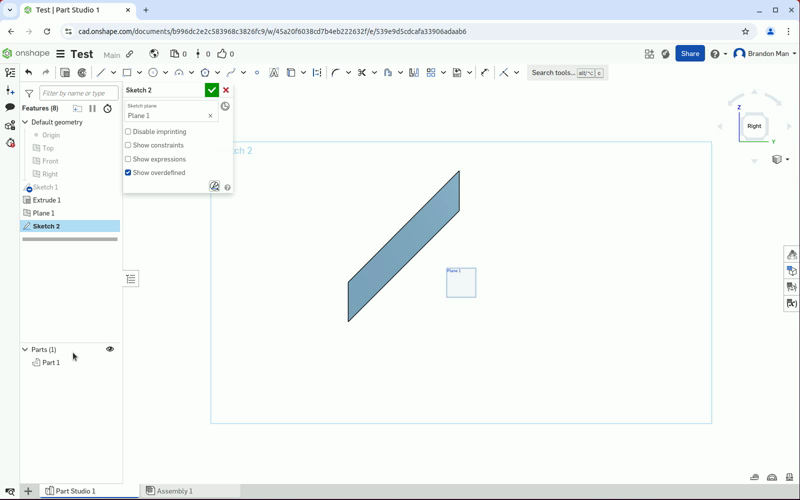
key(y)
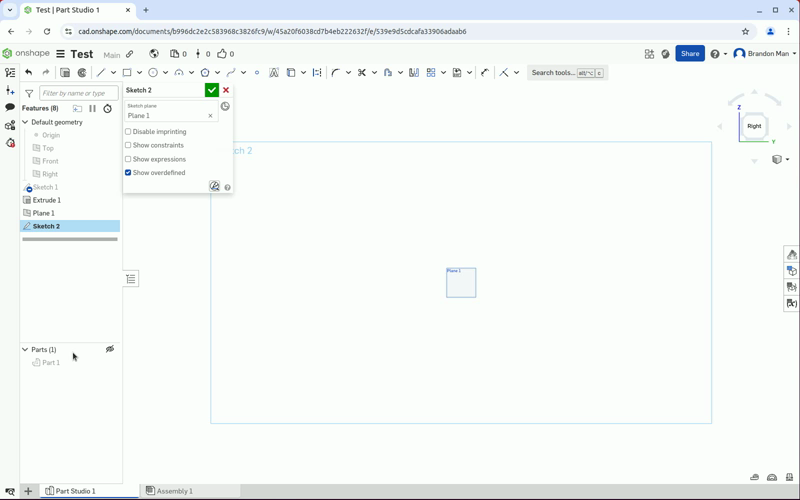
key(l)
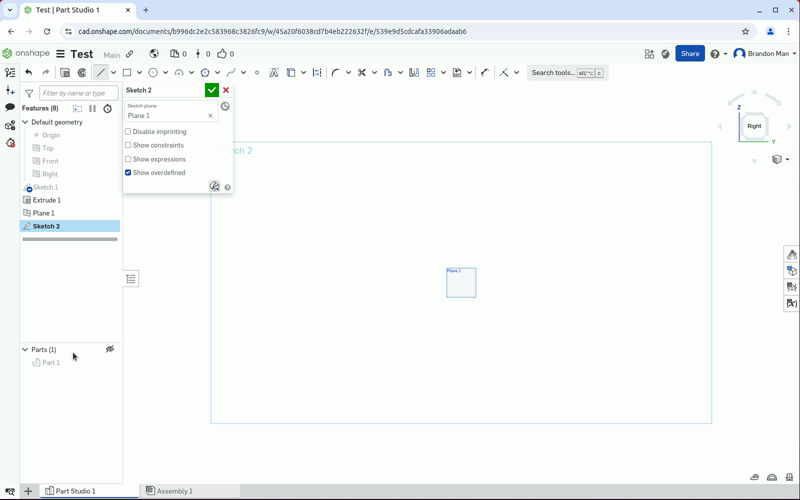
key_down(shift)
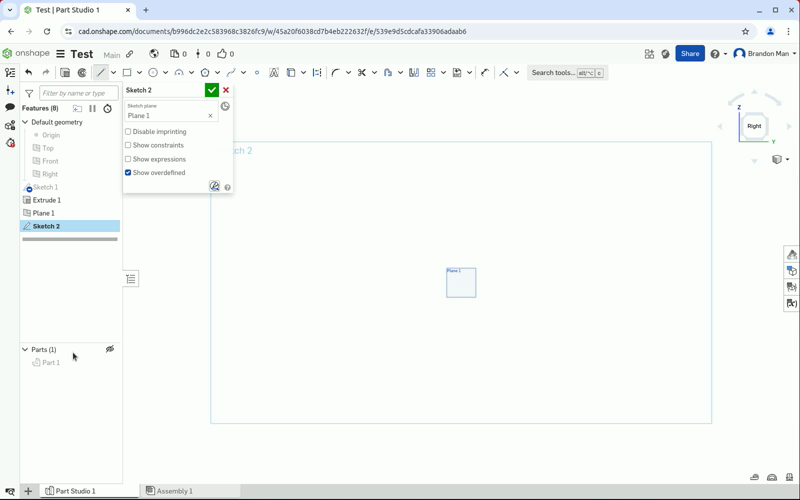
mouse_move(458, 211)
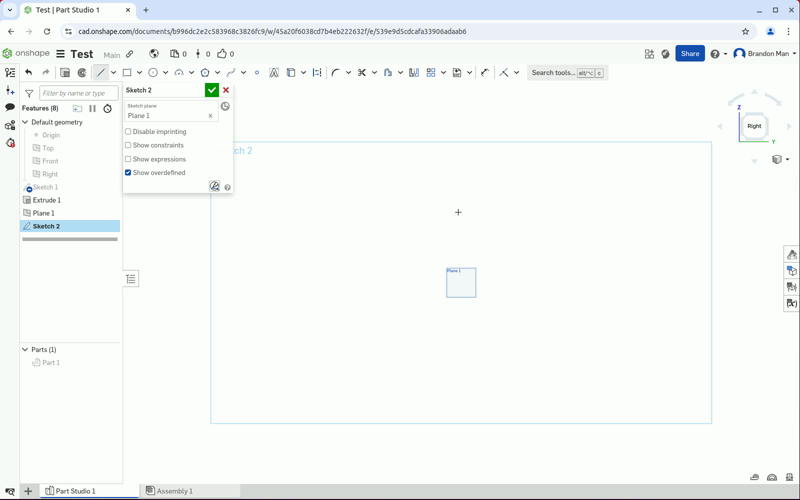
click(458, 211)
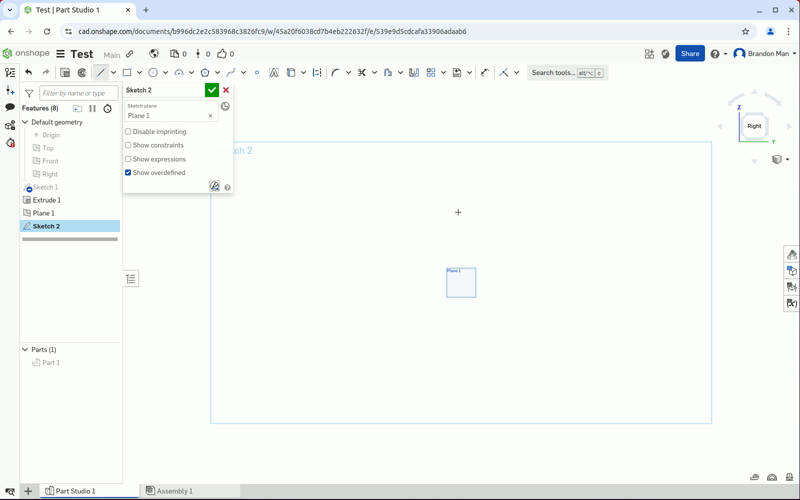
key_up(shift)
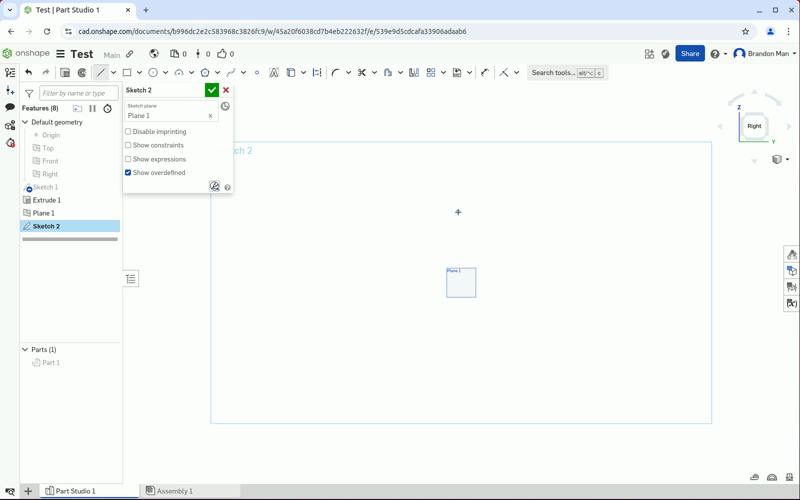
key_down(shift)
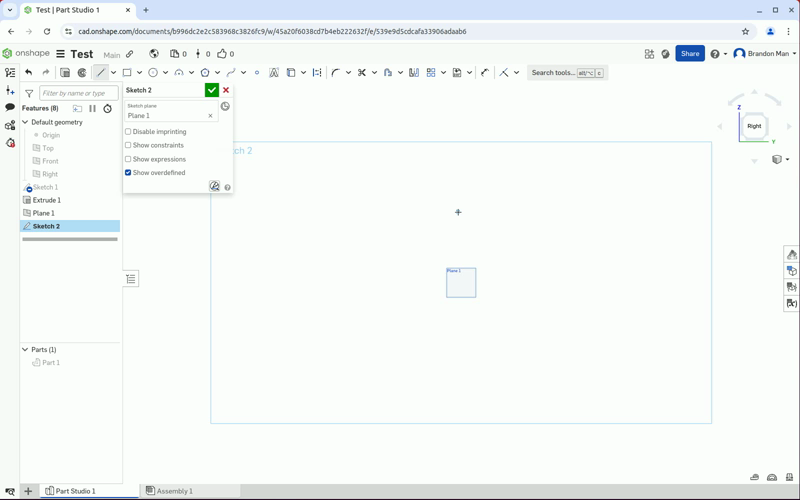
mouse_move(488, 211)
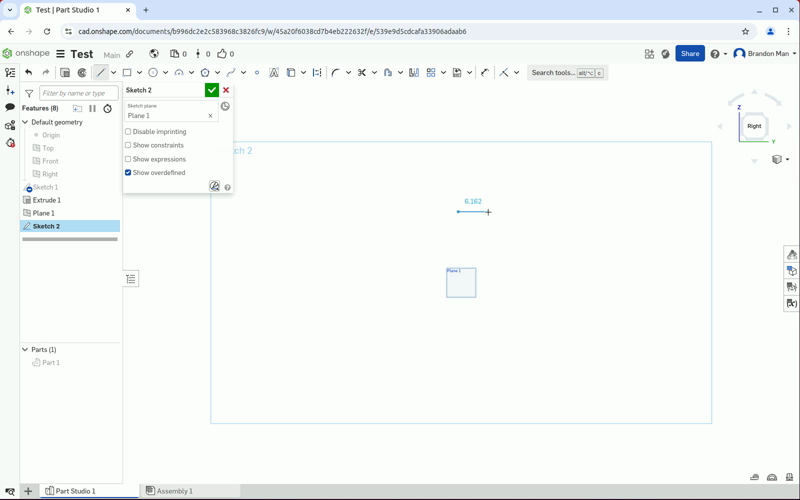
mouse_move(461, 208)
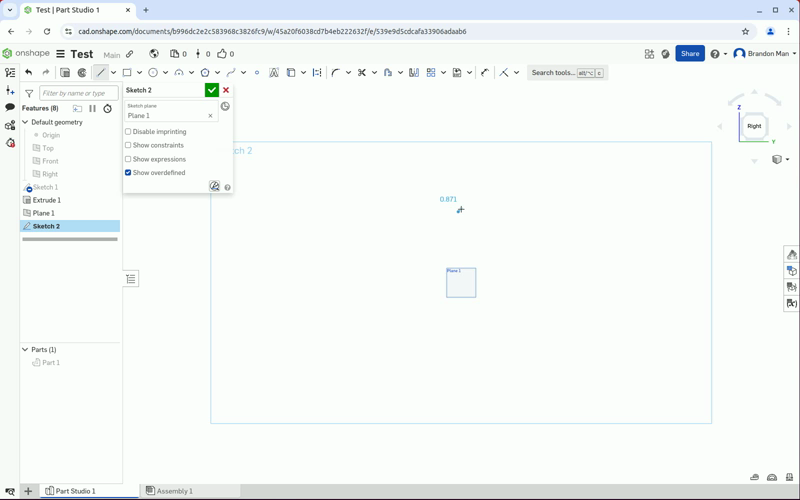
scroll(6)
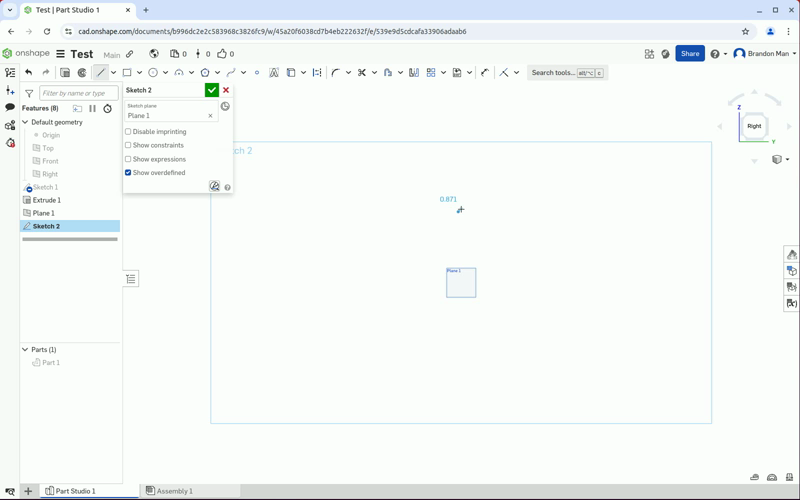
scroll(6)
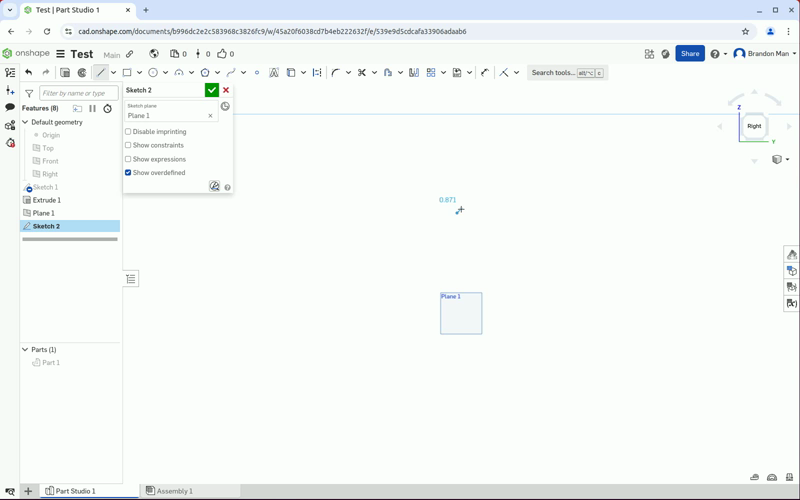
scroll(6)
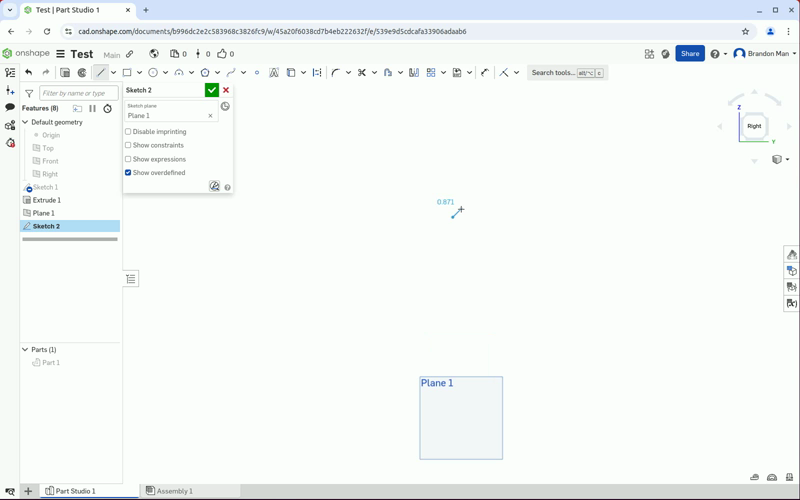
scroll(6)
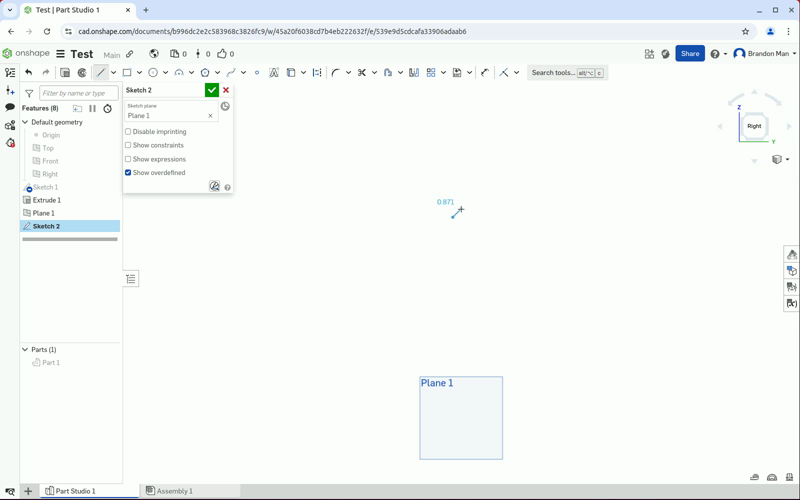
scroll(6)
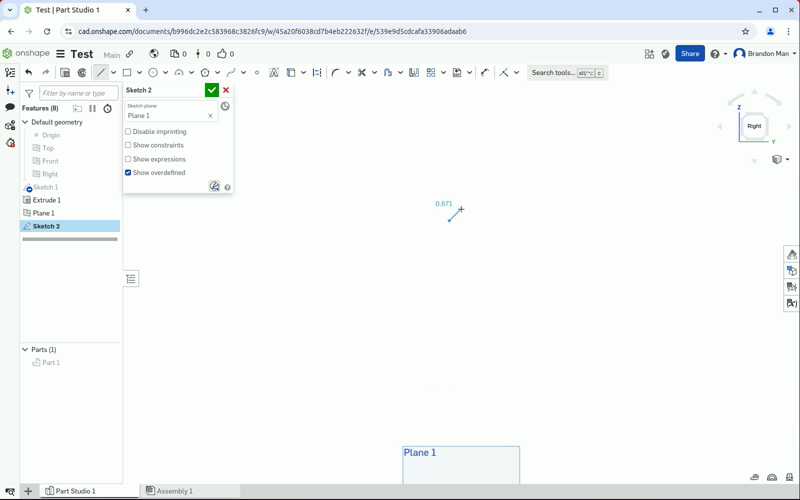
scroll(6)
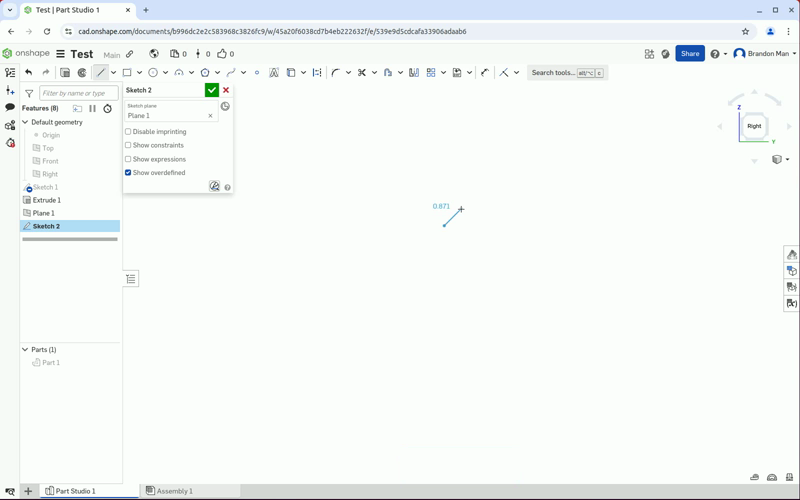
scroll(6)
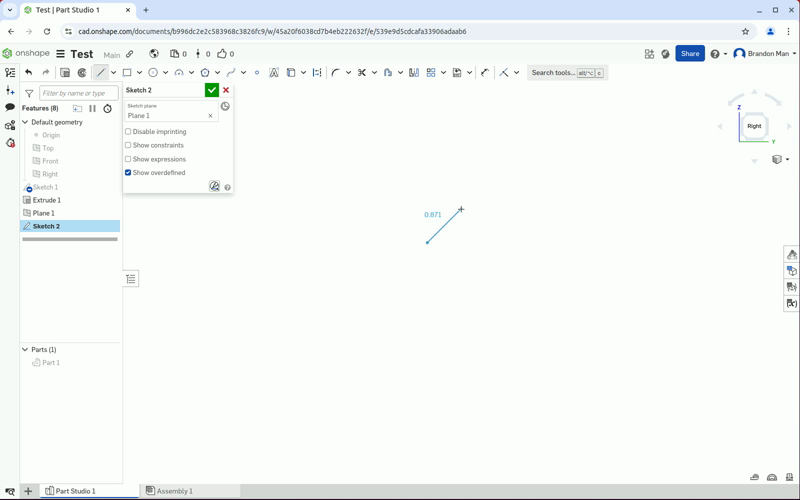
click(461, 208)
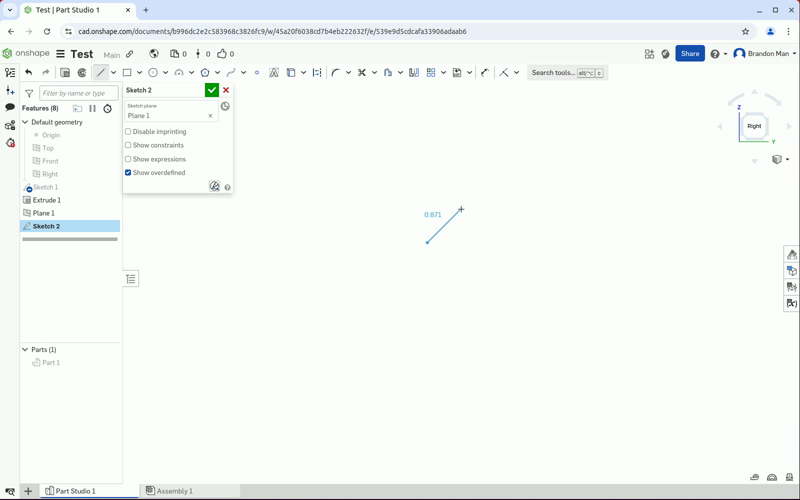
scroll(-6)
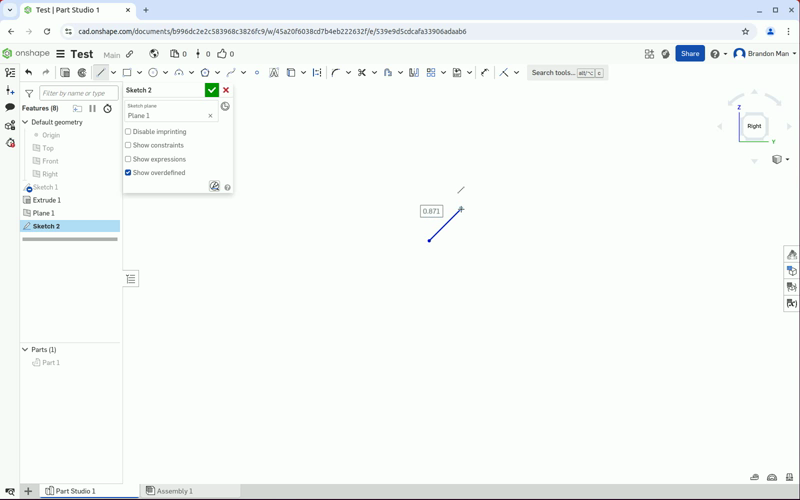
scroll(-6)
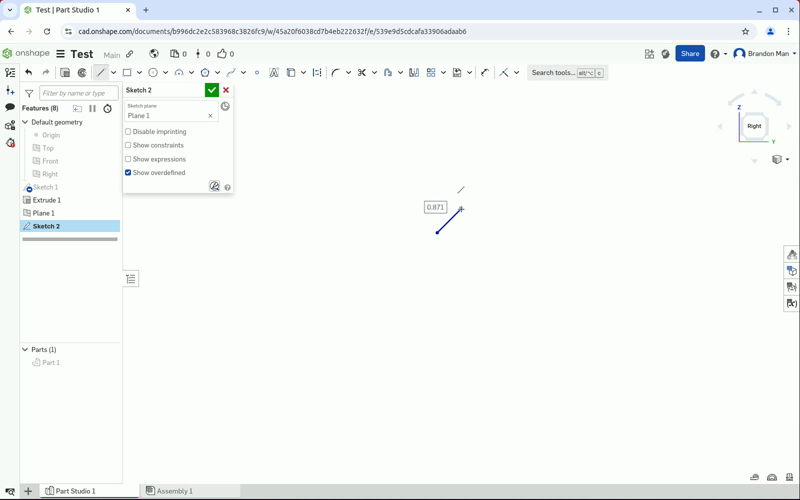
scroll(-6)
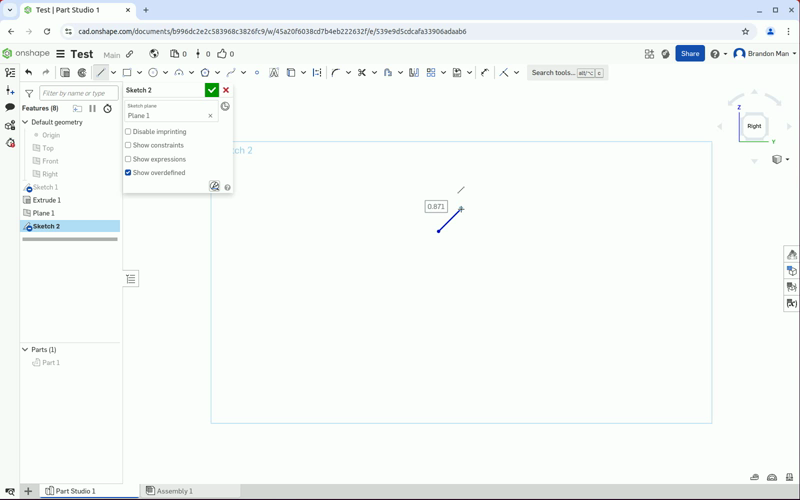
scroll(-6)
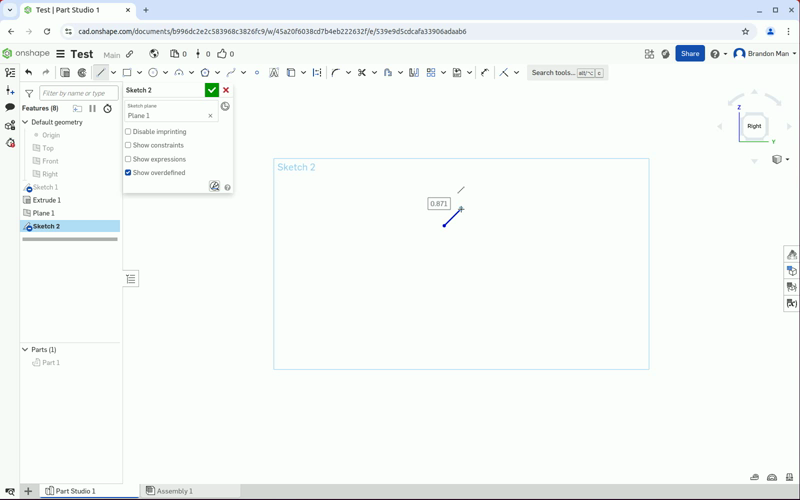
scroll(-6)
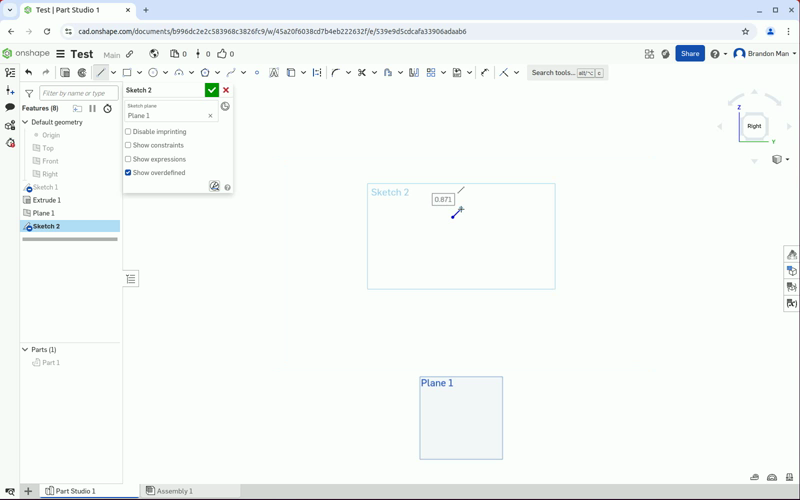
scroll(-6)
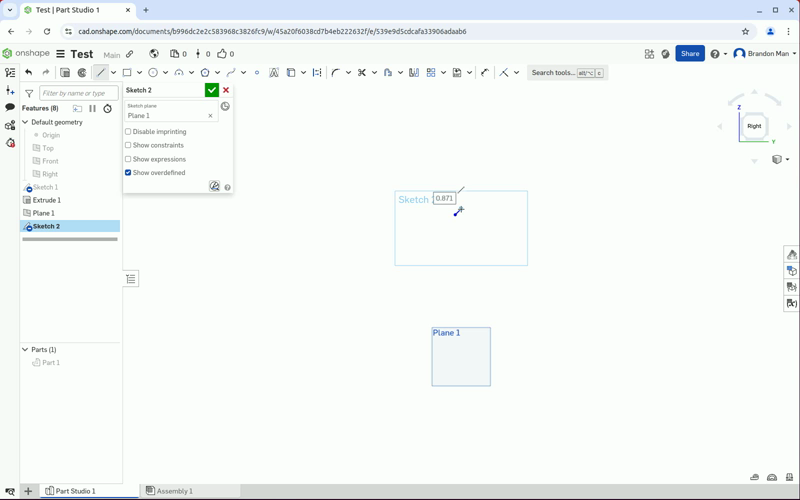
scroll(-6)
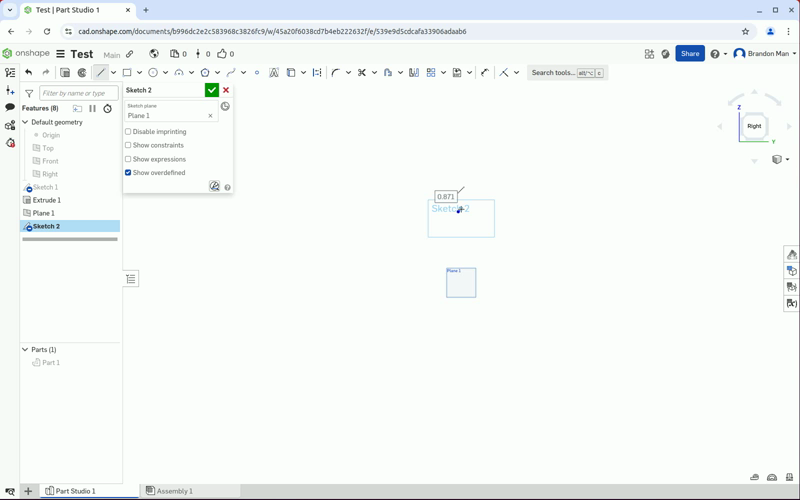
key_up(shift)
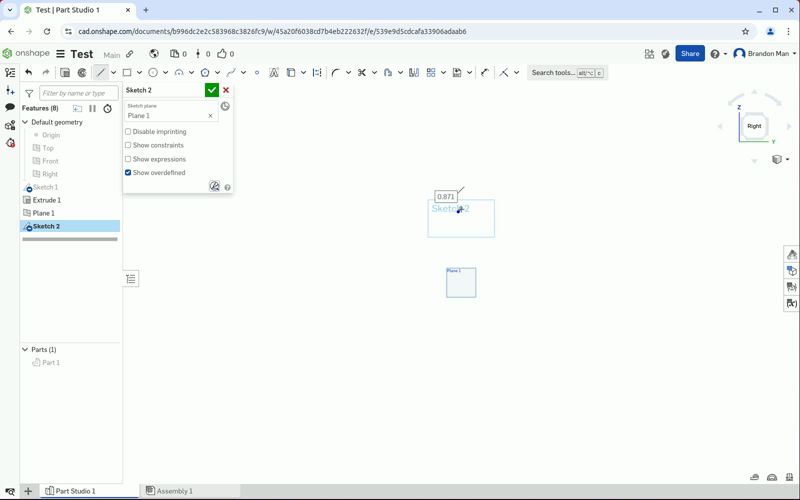
key_down(shift)
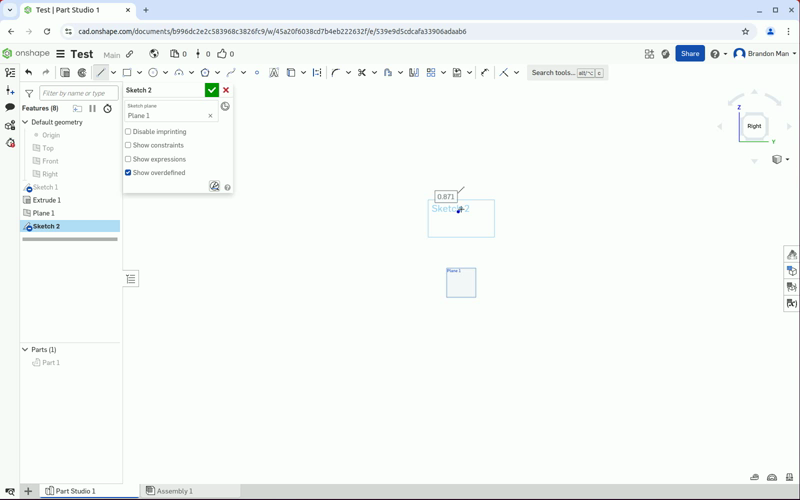
mouse_move(491, 208)
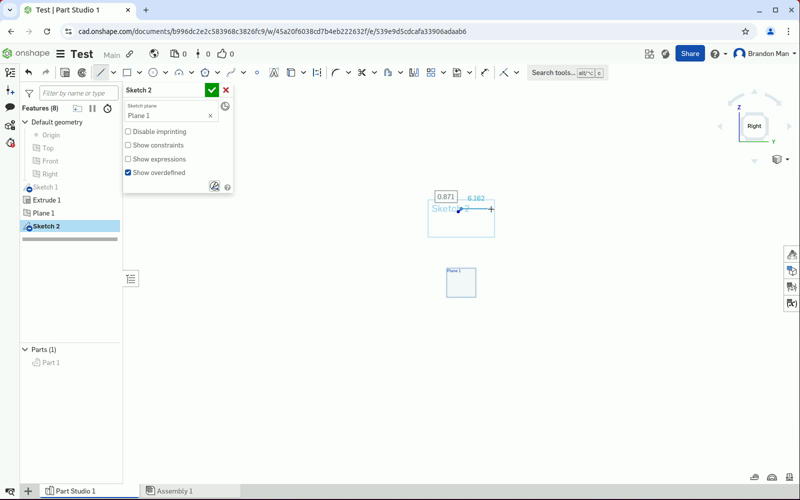
mouse_move(461, 169)
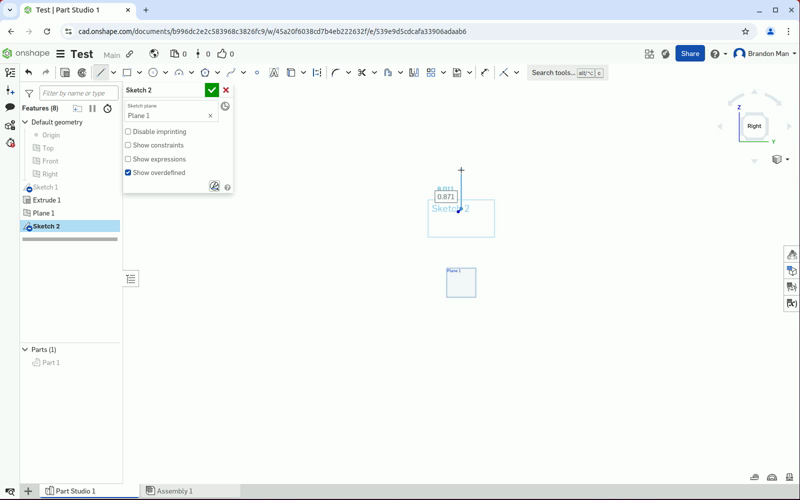
click(461, 169)
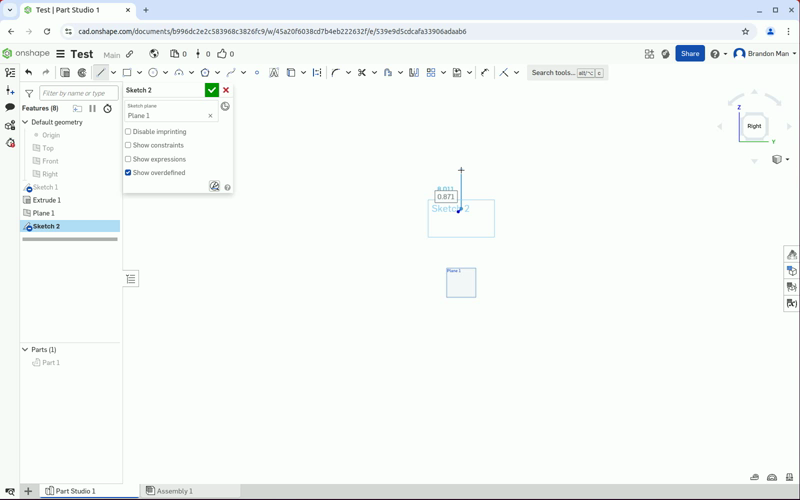
key_up(shift)
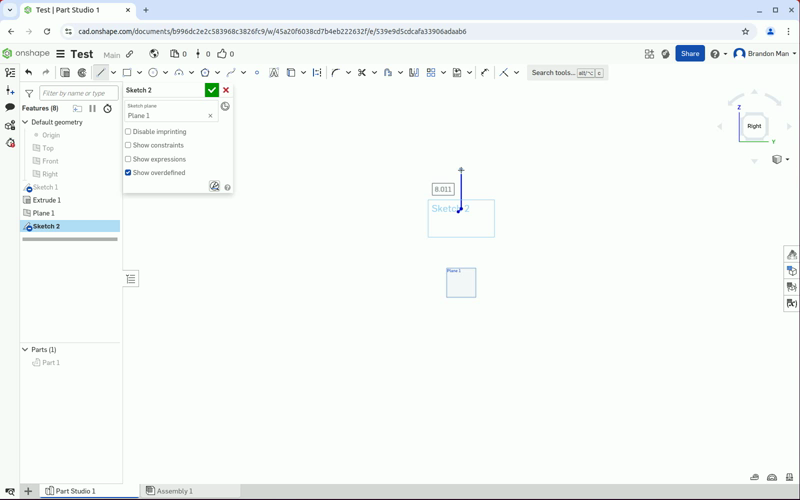
key_down(shift)
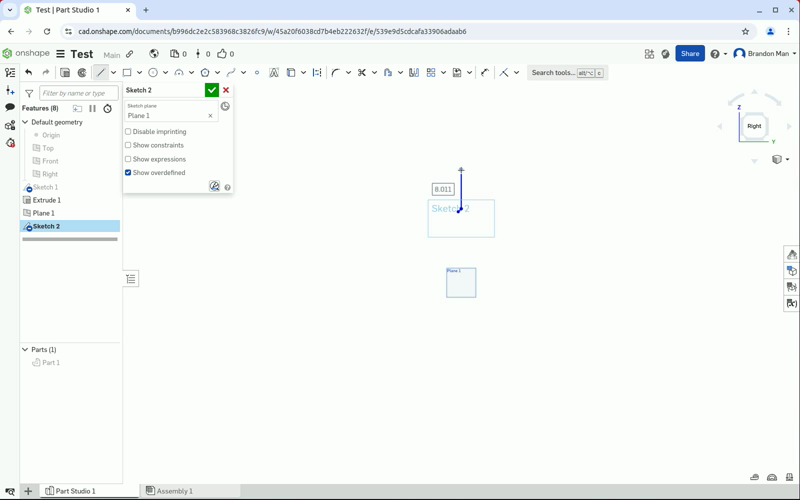
mouse_move(491, 169)
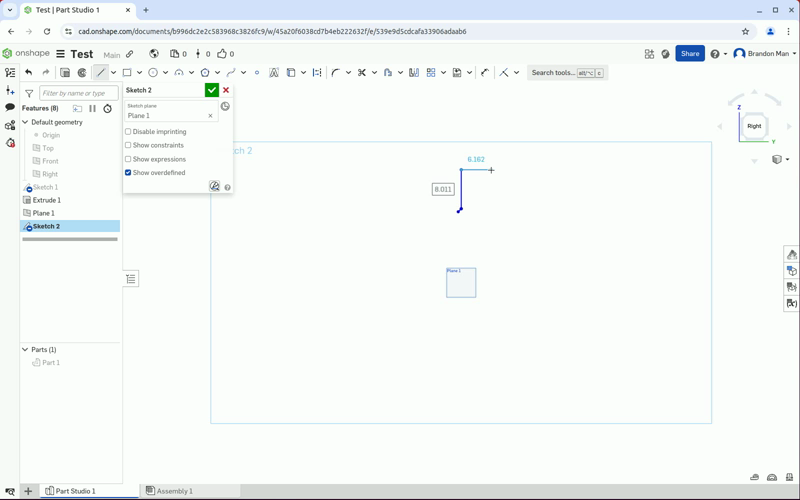
mouse_move(458, 172)
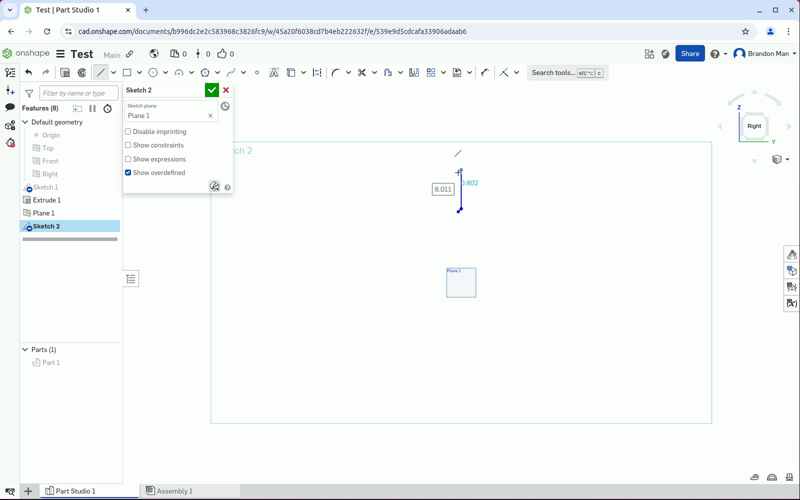
scroll(6)
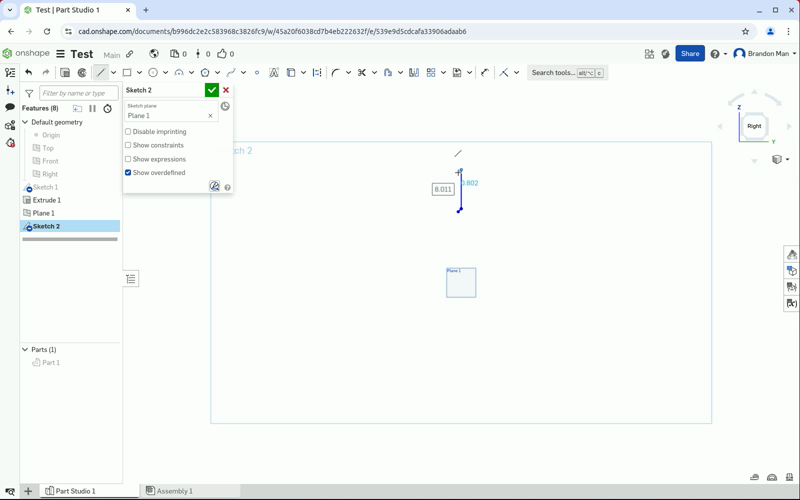
scroll(6)
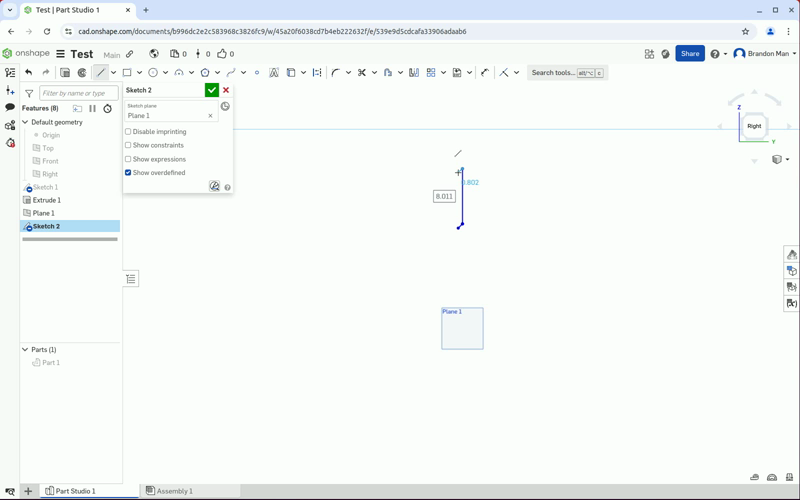
scroll(6)
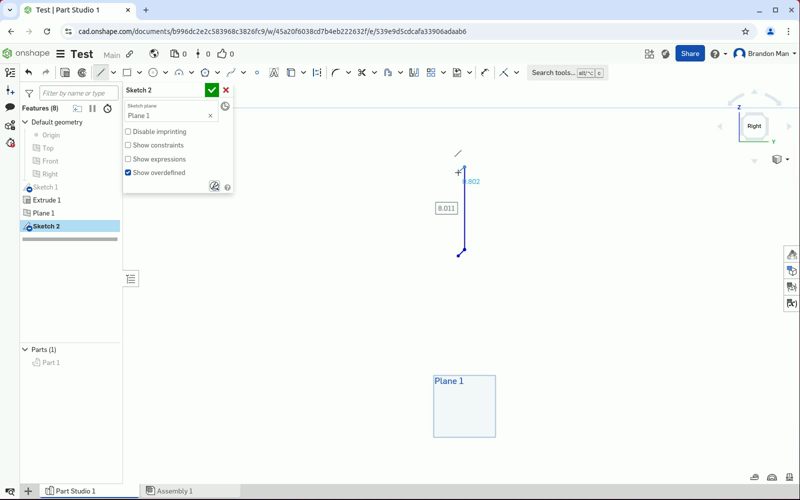
scroll(6)
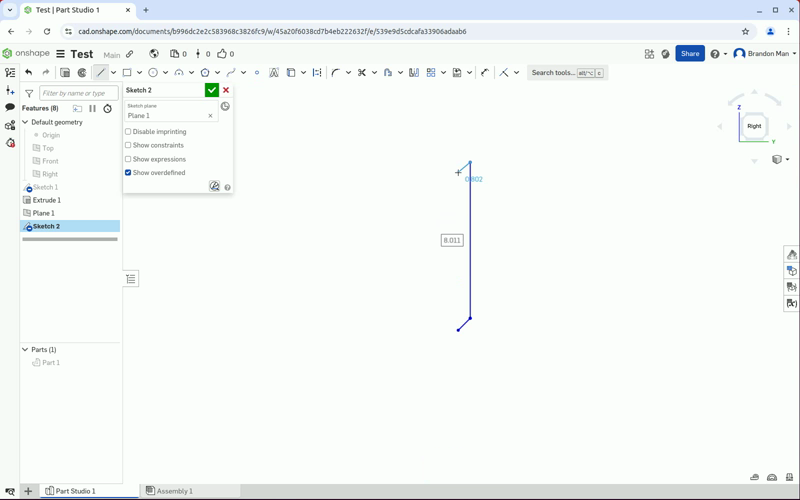
scroll(6)
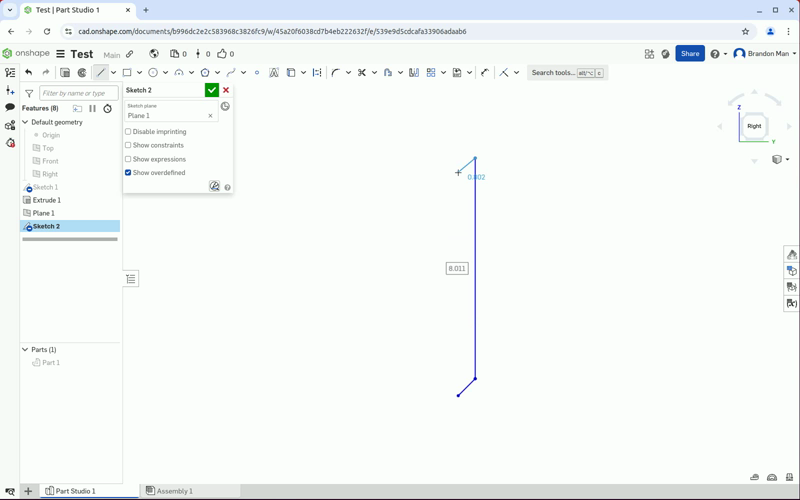
scroll(6)
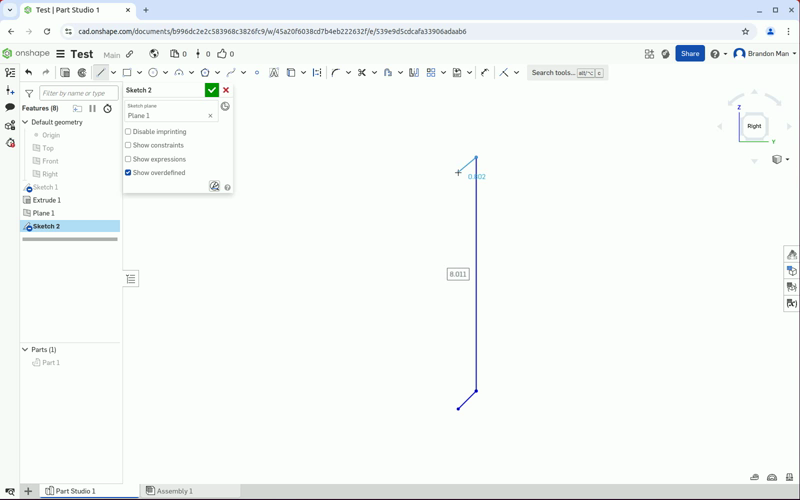
scroll(6)
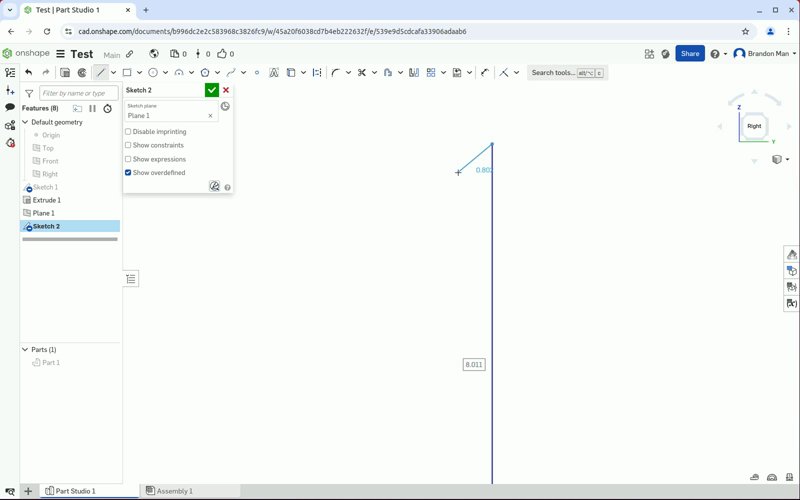
click(458, 172)
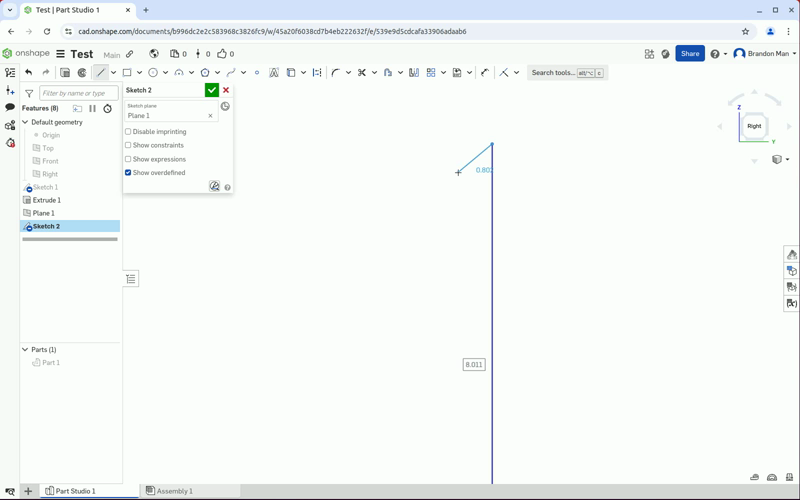
scroll(-6)
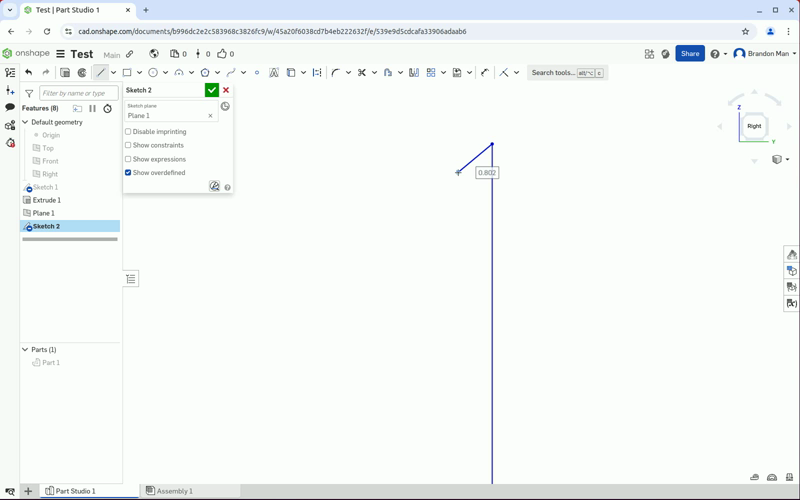
scroll(-6)
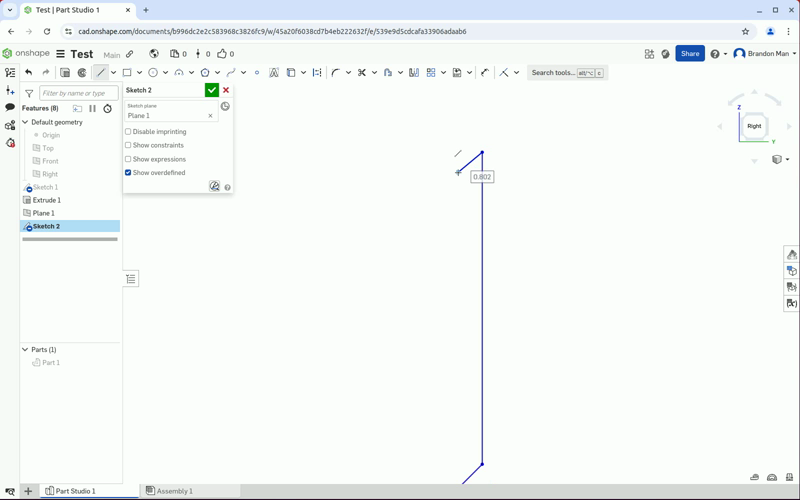
scroll(-6)
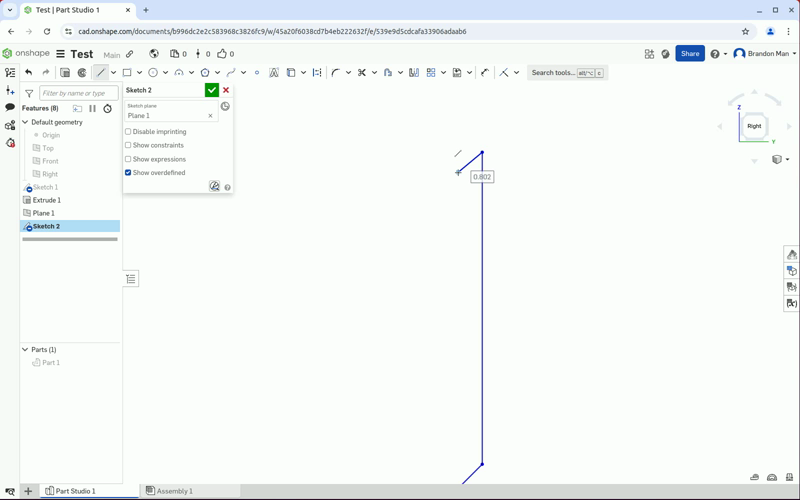
scroll(-6)
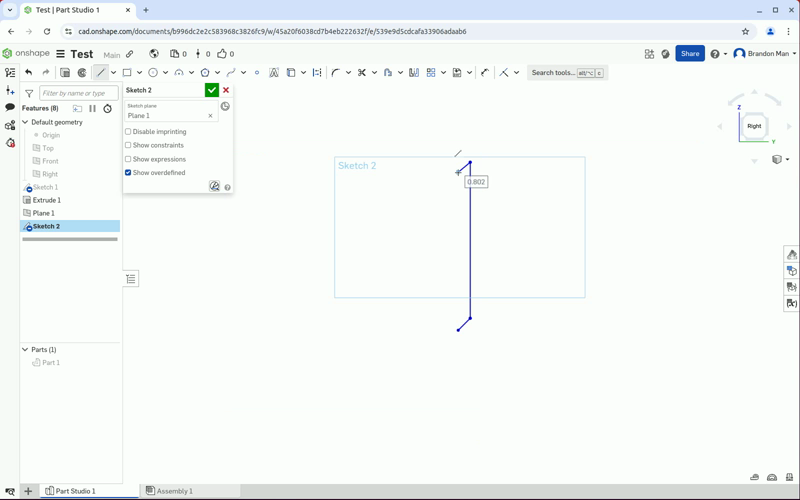
scroll(-6)
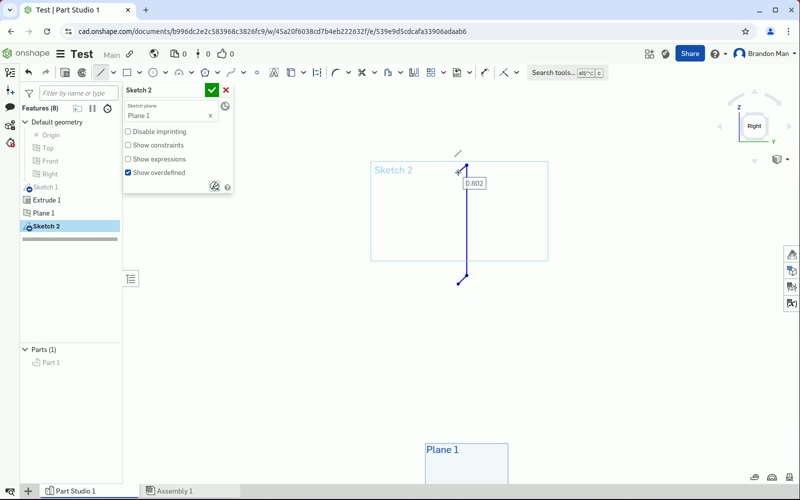
scroll(-6)
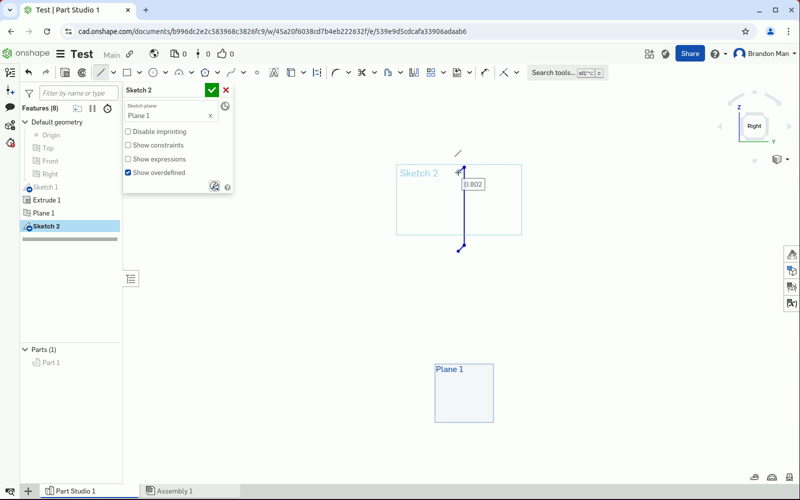
scroll(-6)
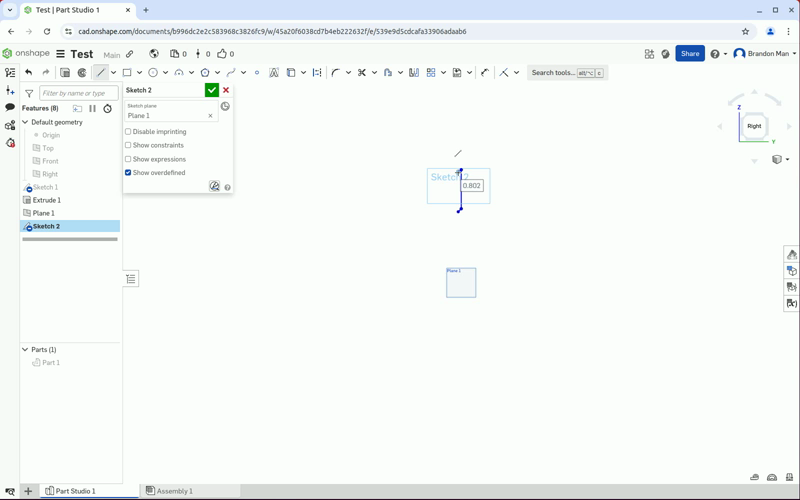
key_up(shift)
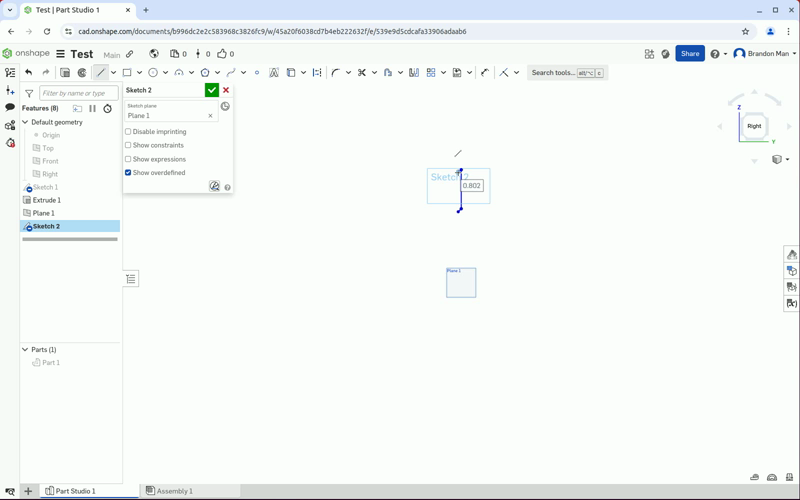
mouse_move(488, 172)
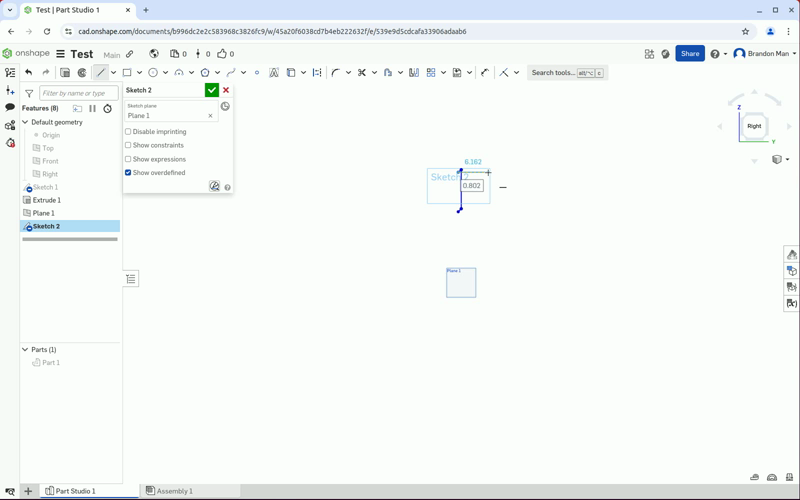
key_down(shift)
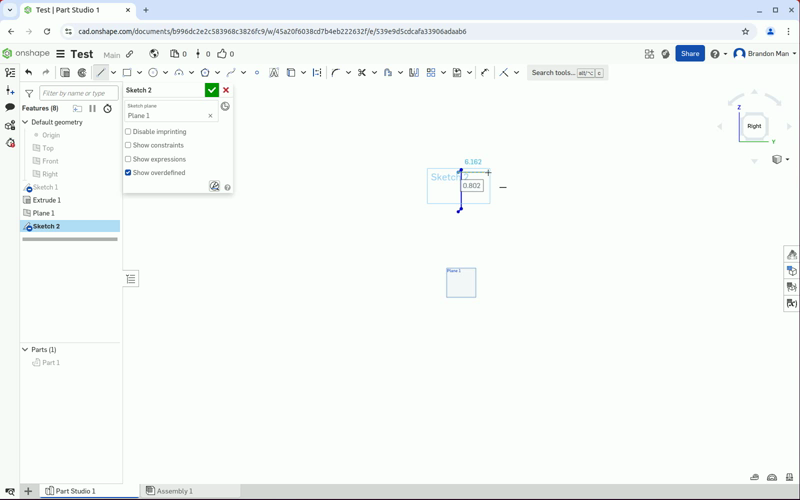
mouse_move(458, 211)
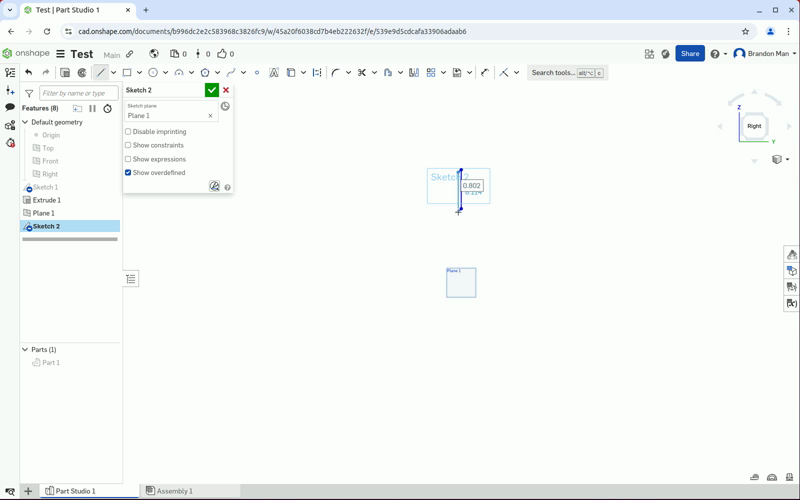
scroll(6)
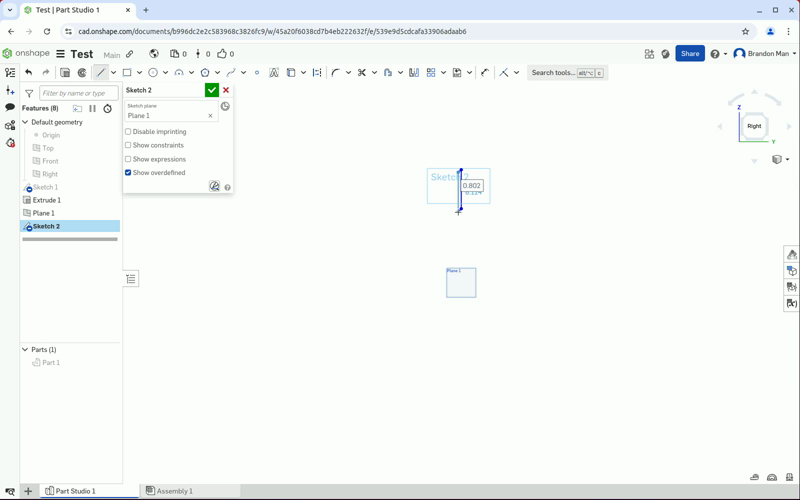
scroll(6)
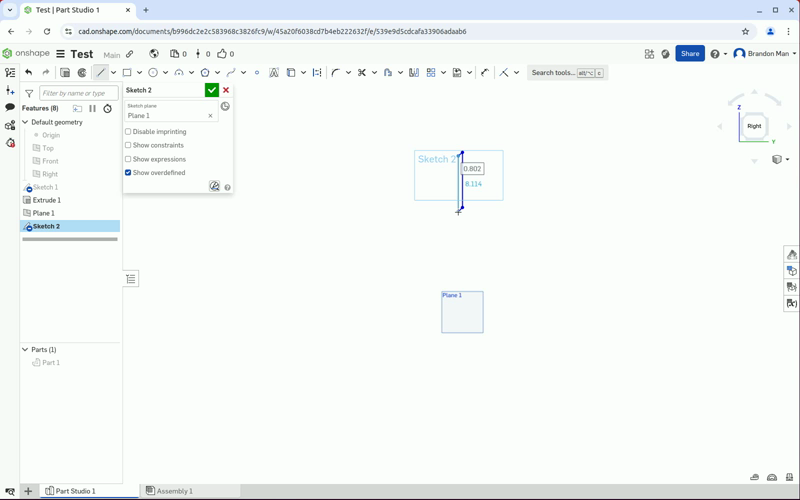
scroll(6)
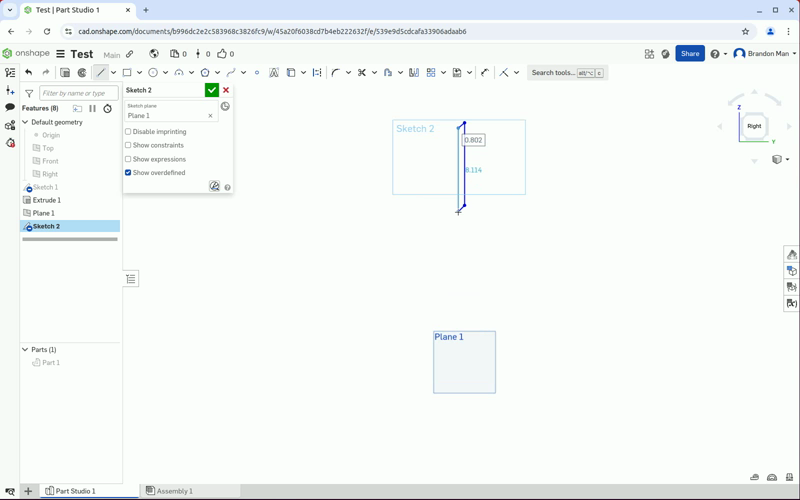
scroll(6)
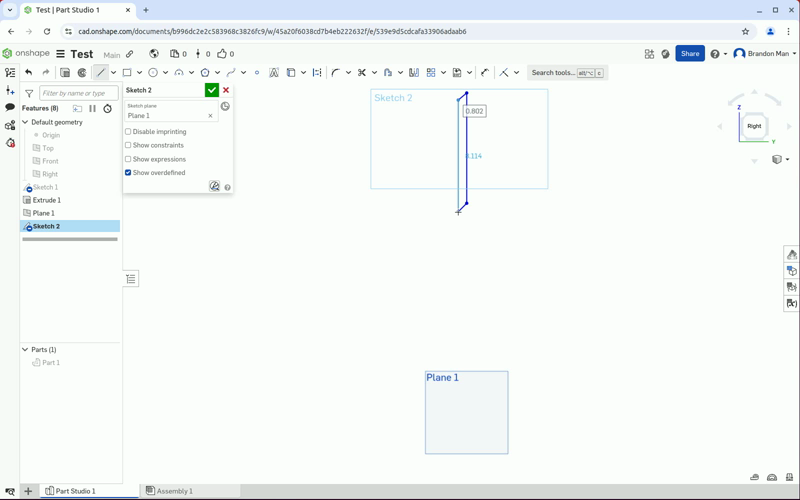
scroll(6)
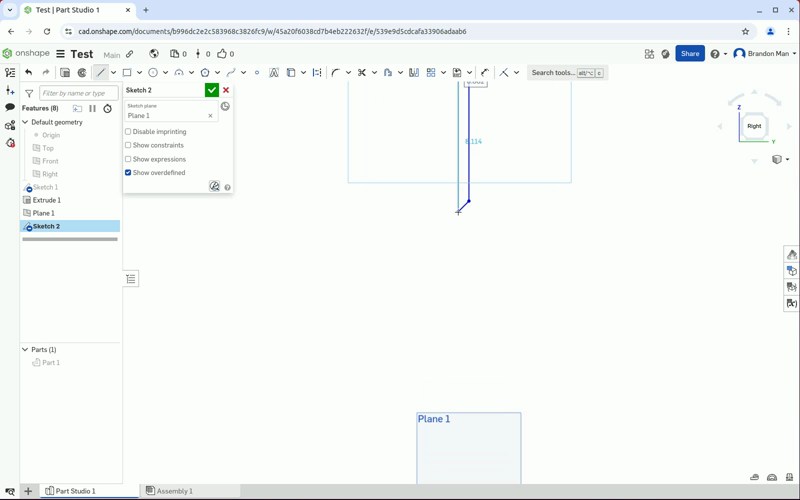
scroll(6)
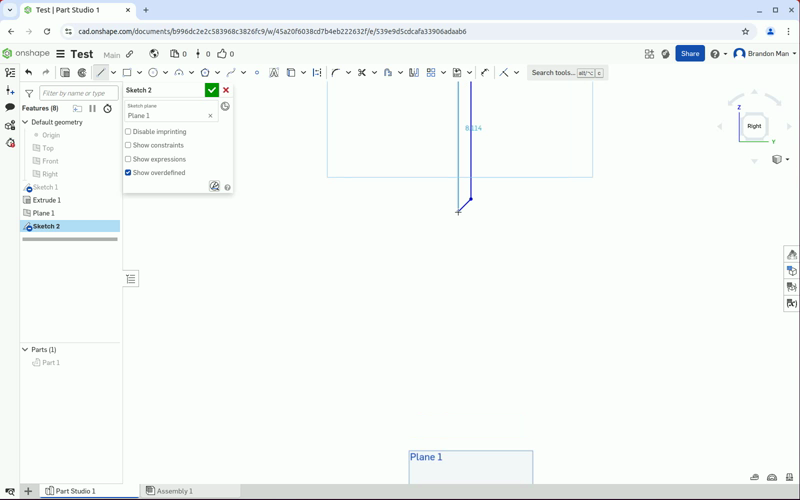
scroll(6)
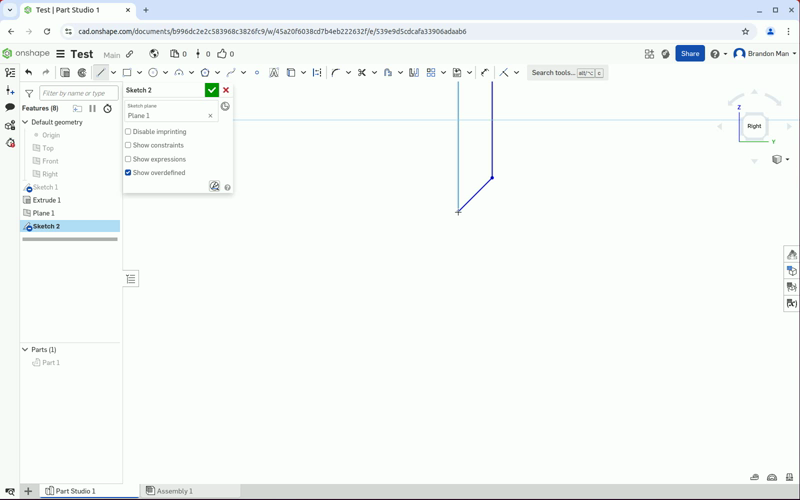
key_up(shift)
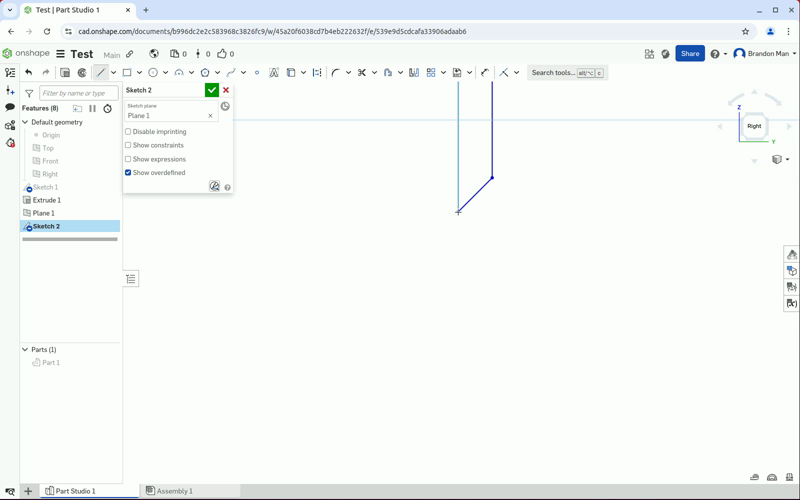
click(458, 211)
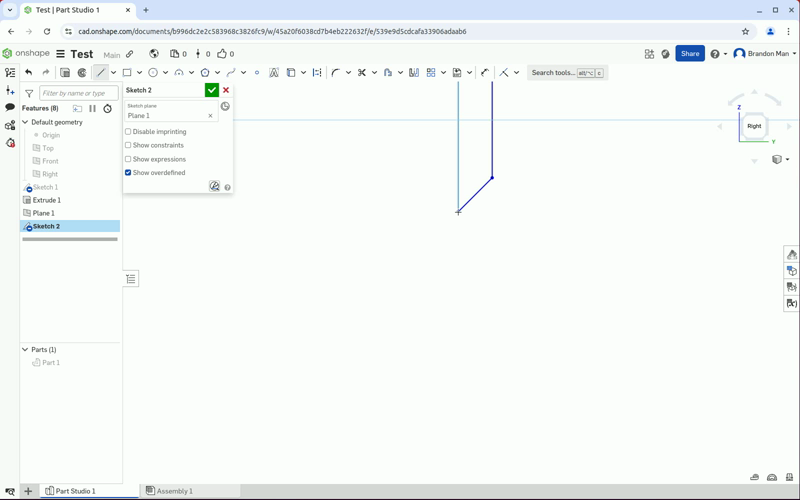
scroll(-6)
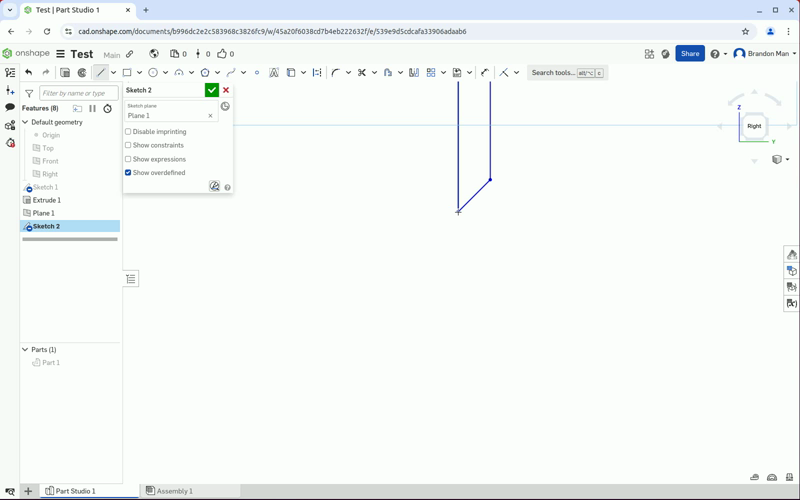
scroll(-6)
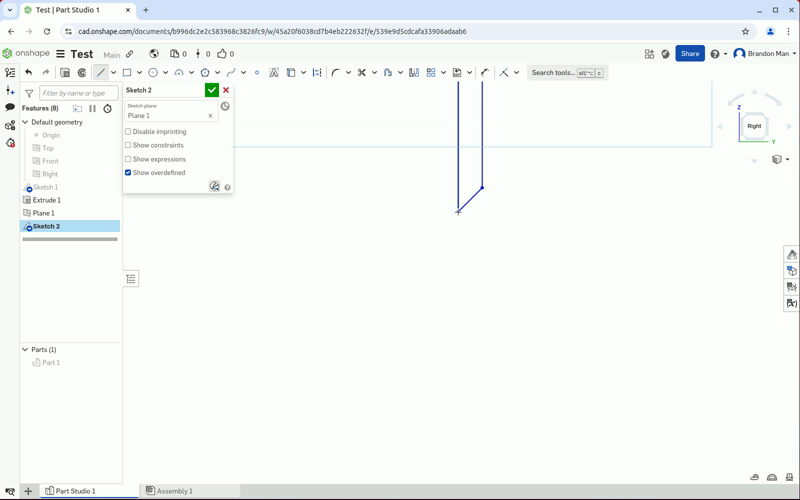
scroll(-6)
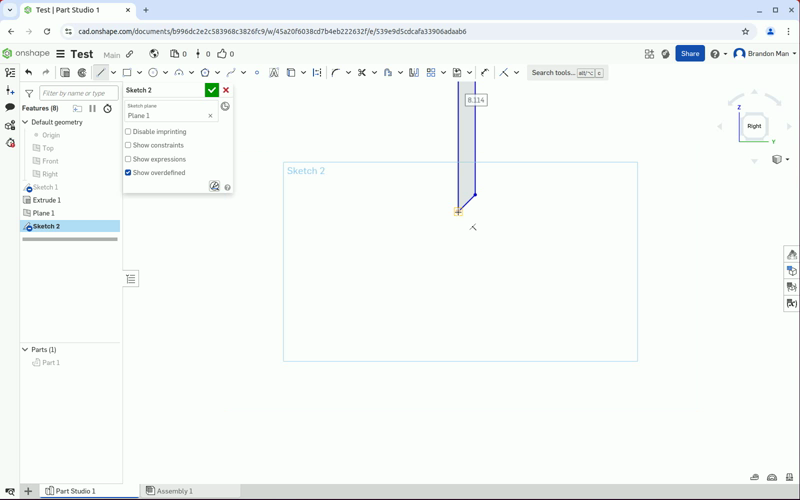
scroll(-6)
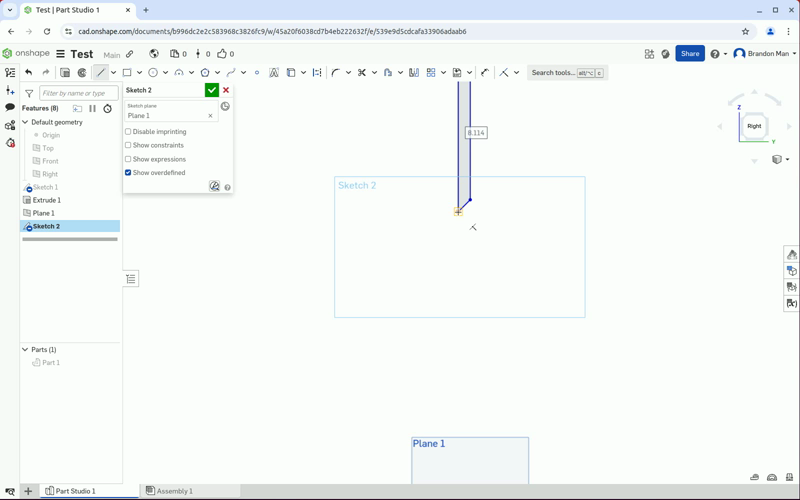
scroll(-6)
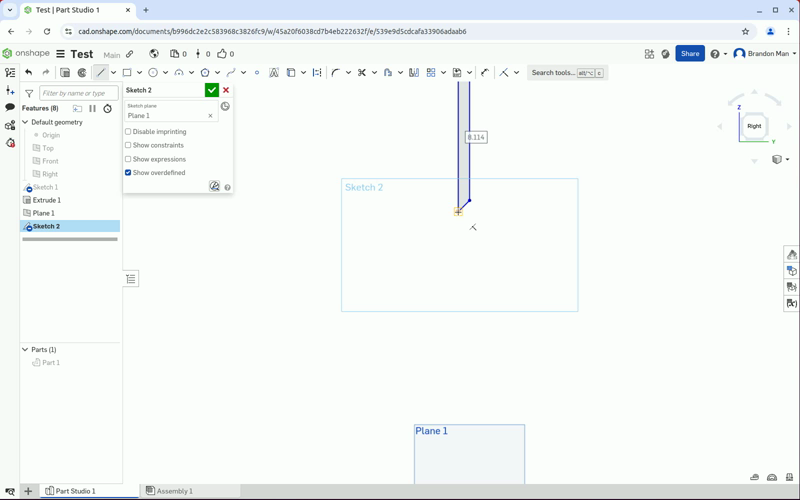
scroll(-6)
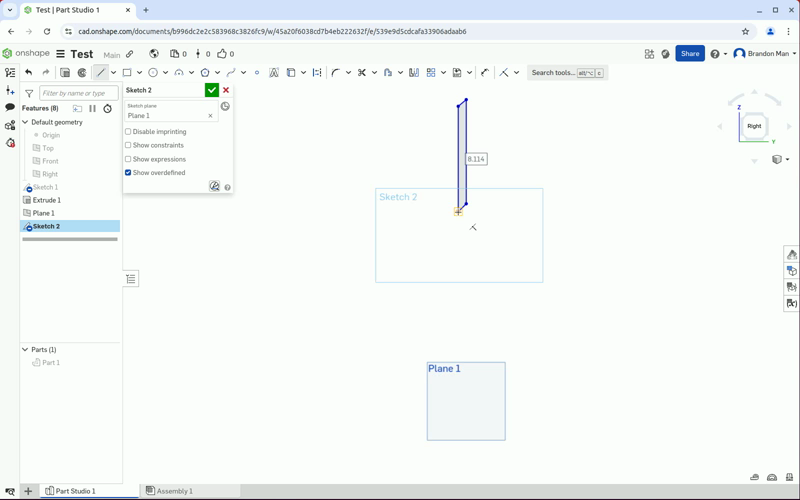
scroll(-6)
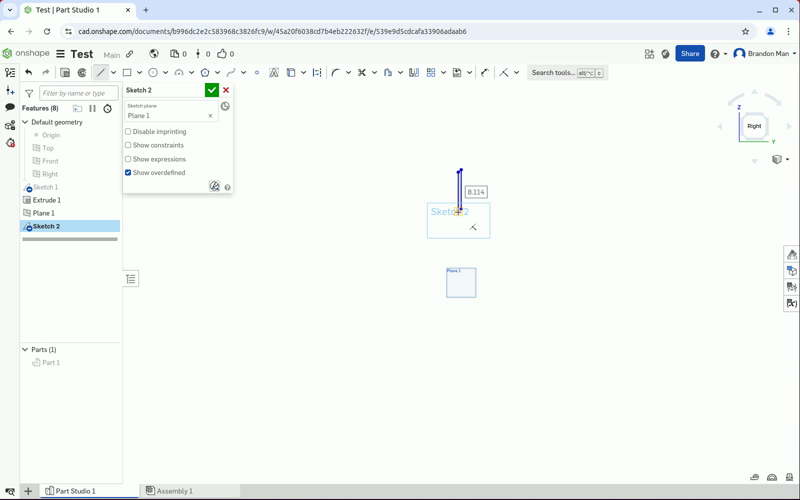
key(esc)
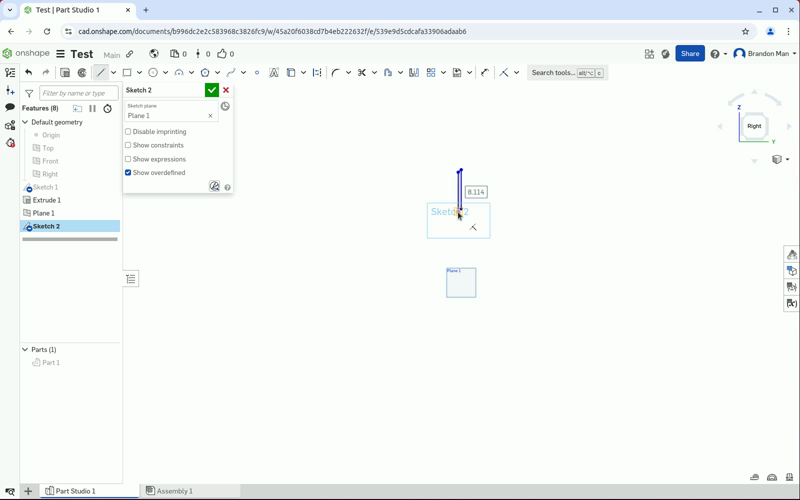
mouse_move(459, 202)
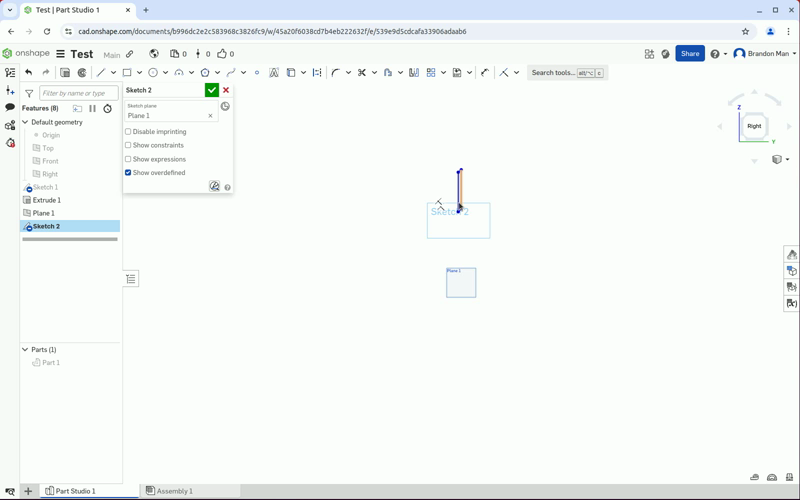
scroll(6)
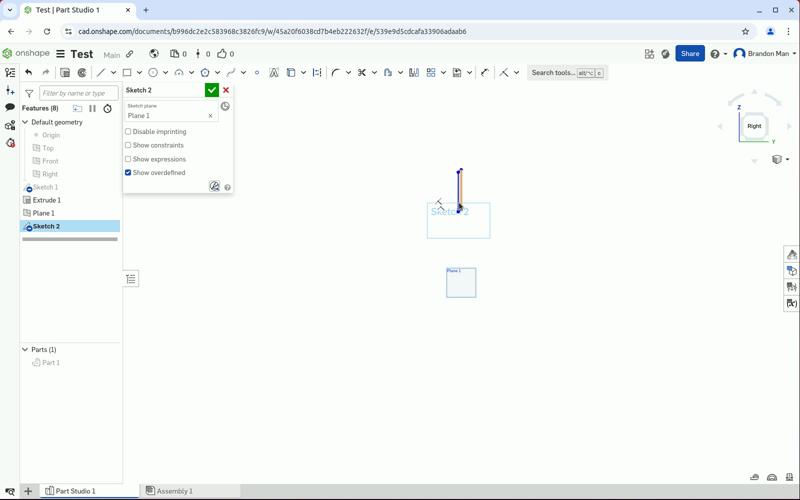
scroll(6)
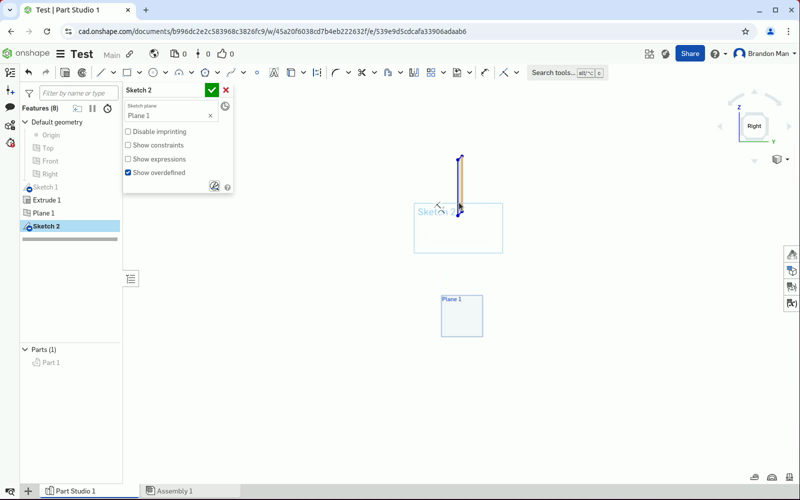
scroll(6)
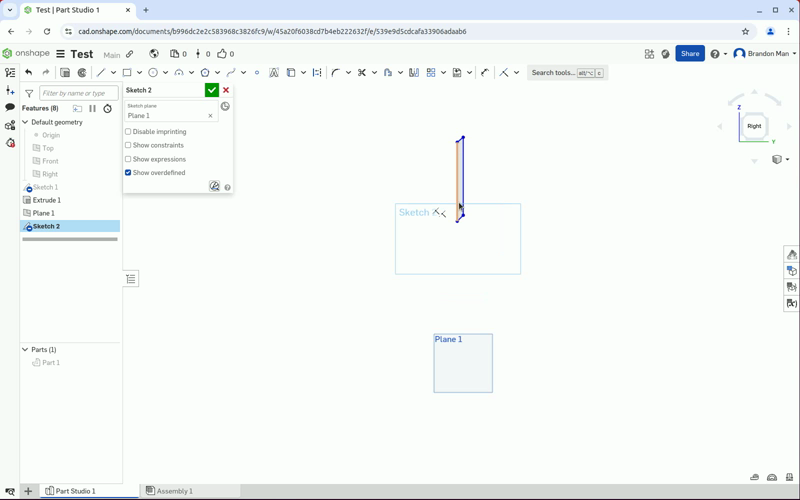
scroll(6)
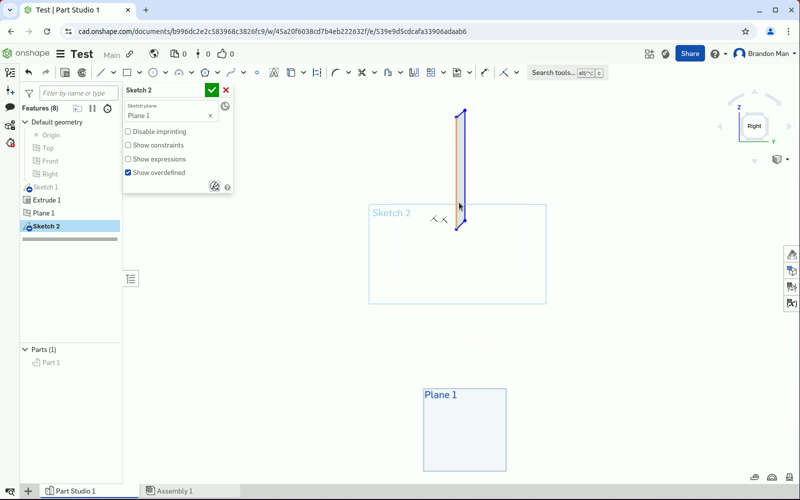
scroll(6)
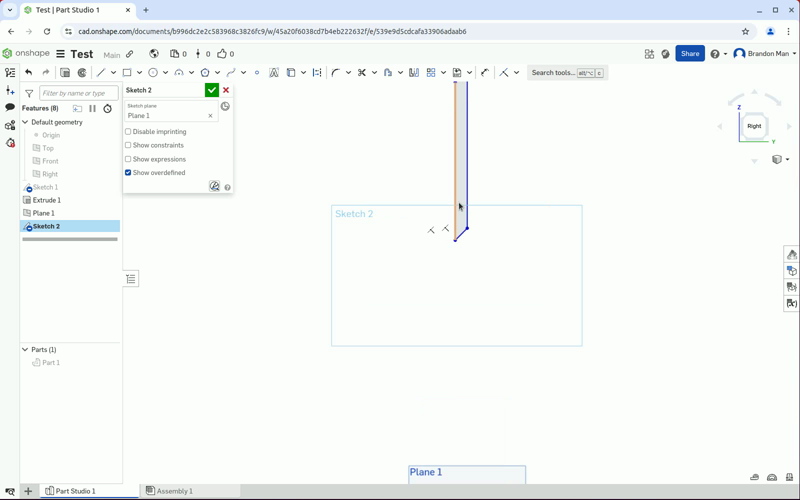
scroll(6)
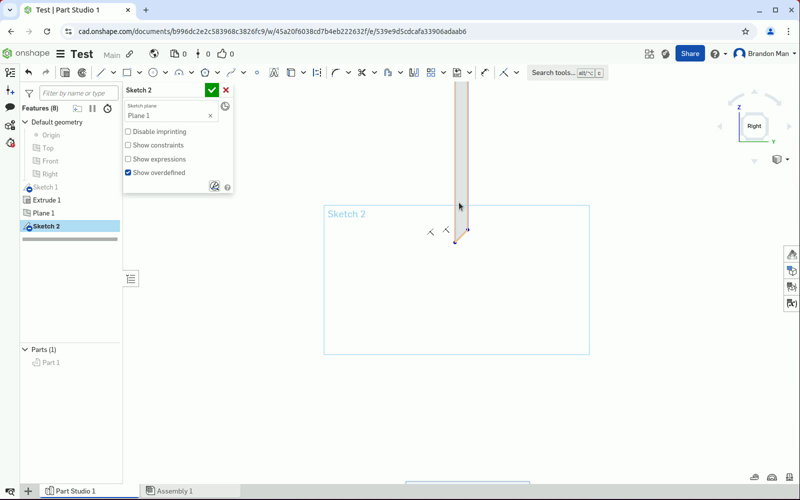
scroll(6)
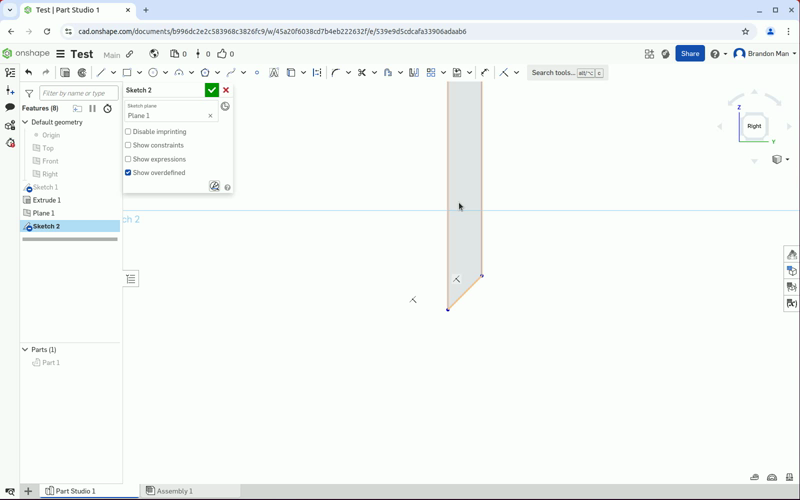
click(459, 202)
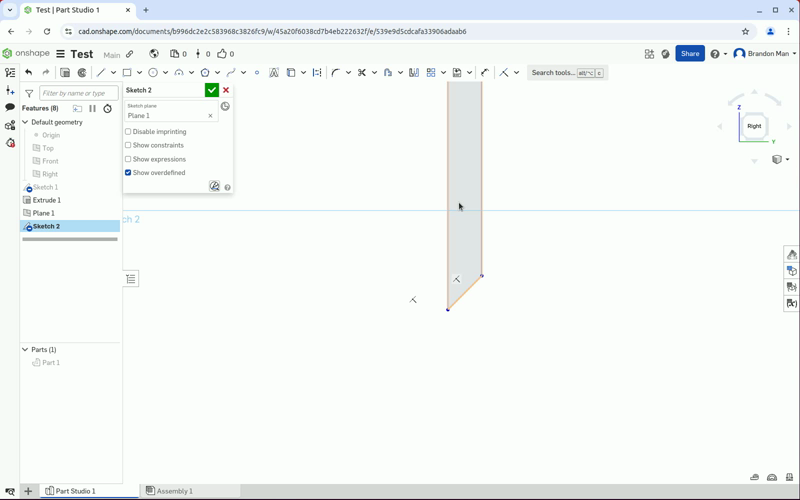
scroll(-6)
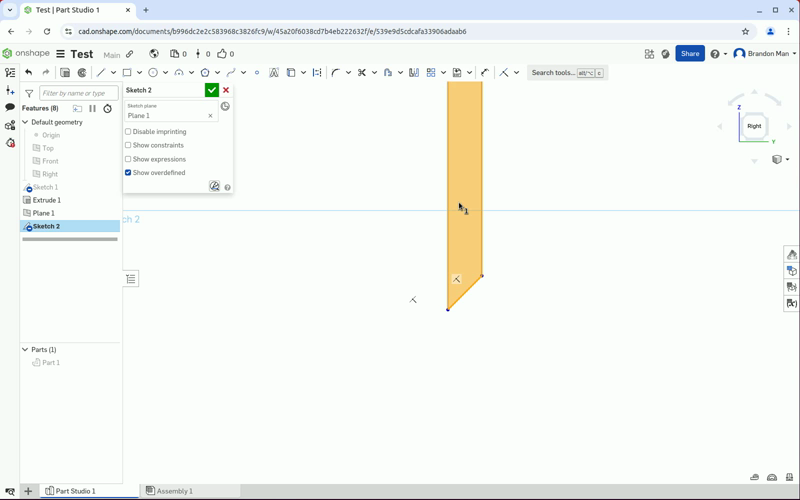
scroll(-6)
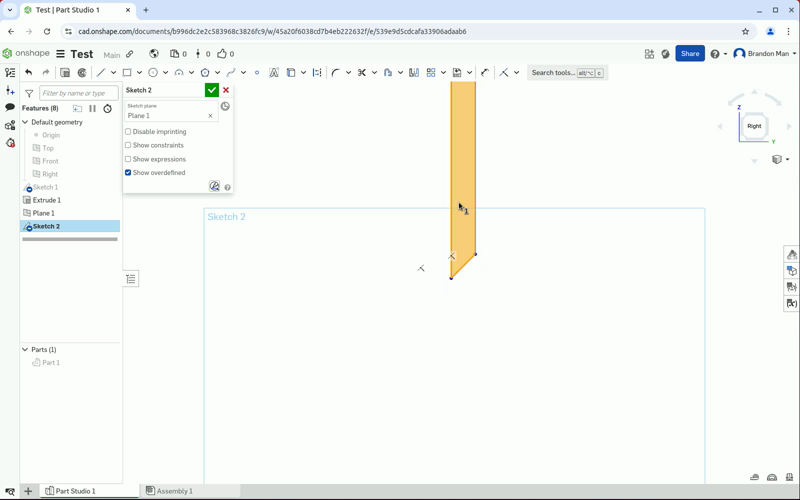
scroll(-6)
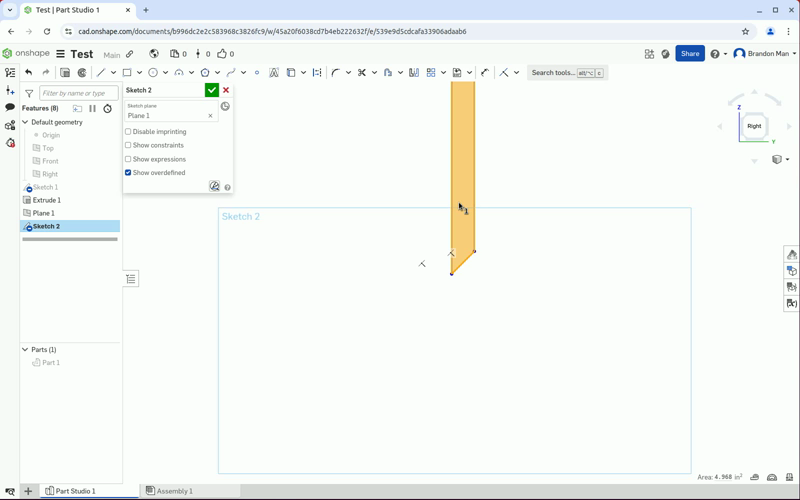
scroll(-6)
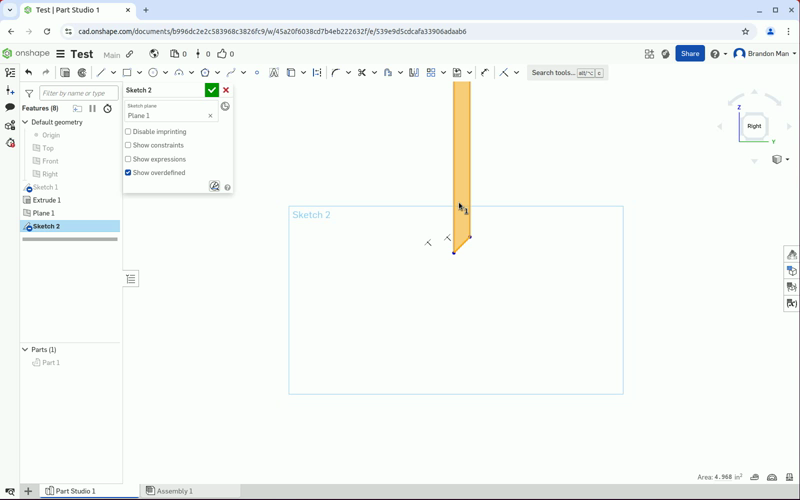
scroll(-6)
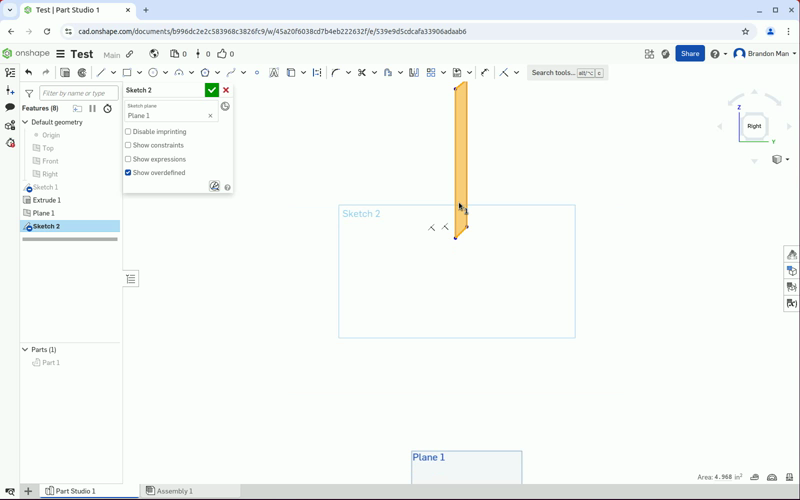
scroll(-6)
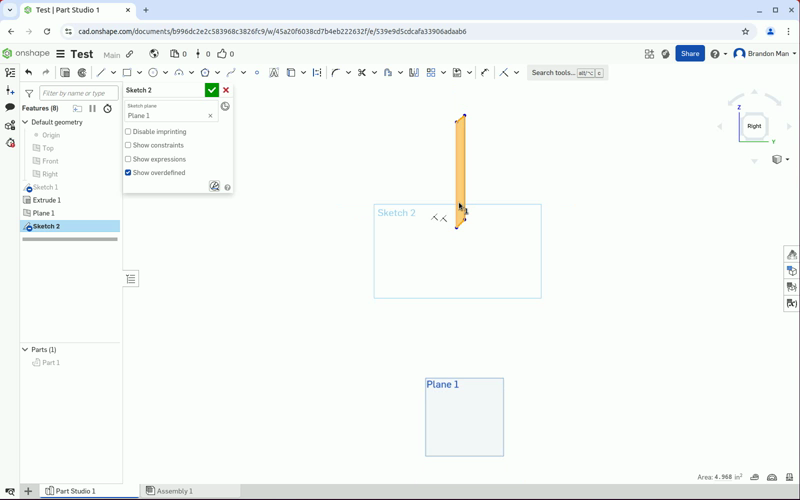
scroll(-6)
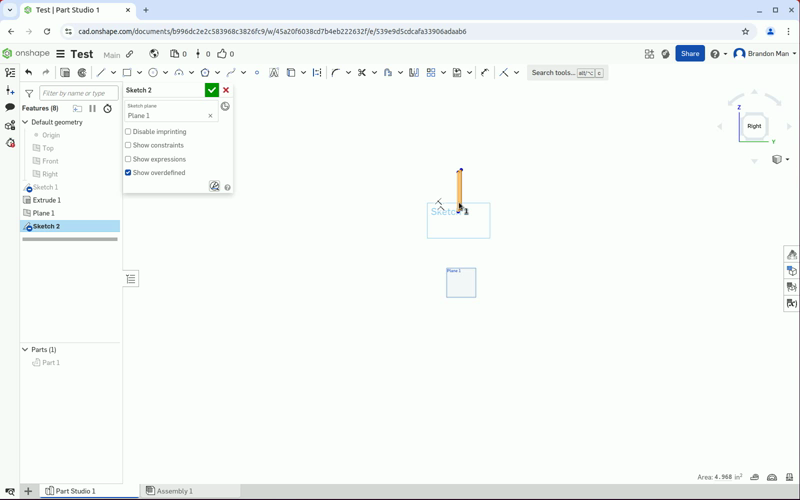
mouse_move(73, 352)
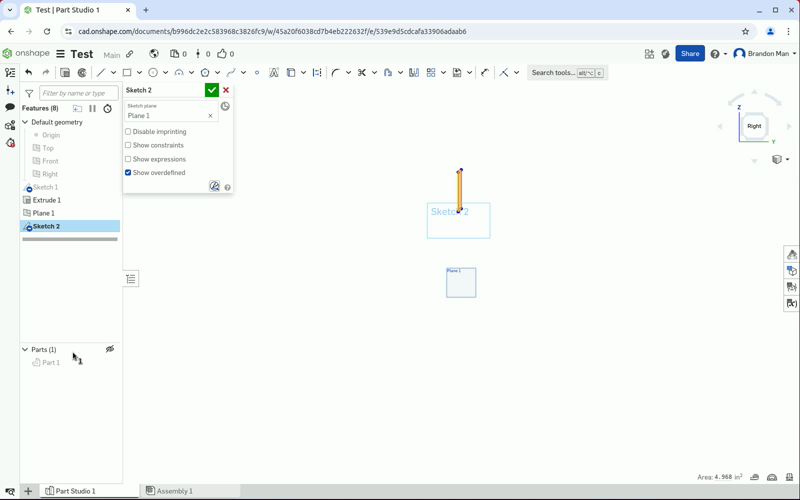
key(shift+y)
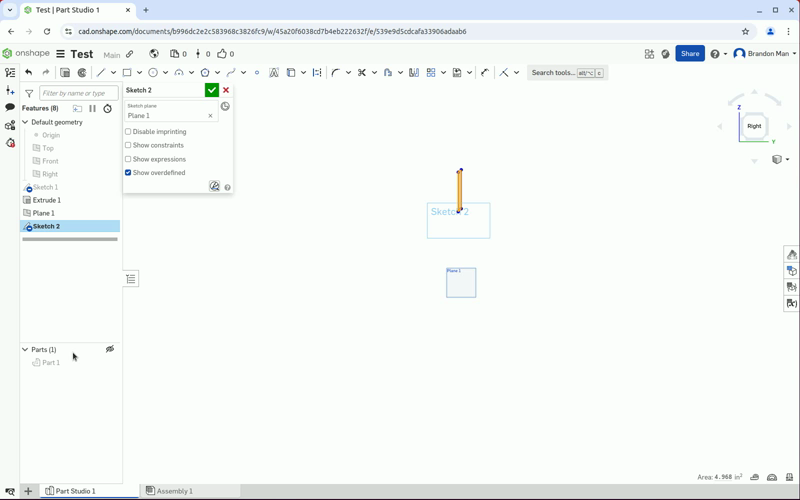
key(shift+e)
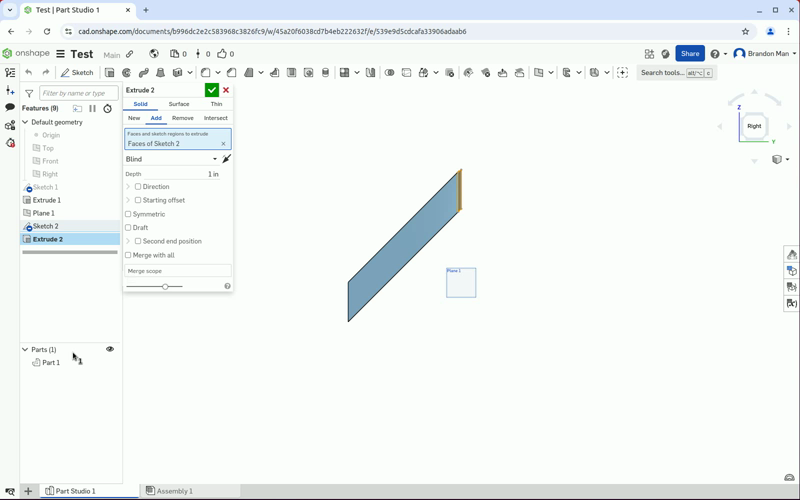
mouse_move(143, 106)
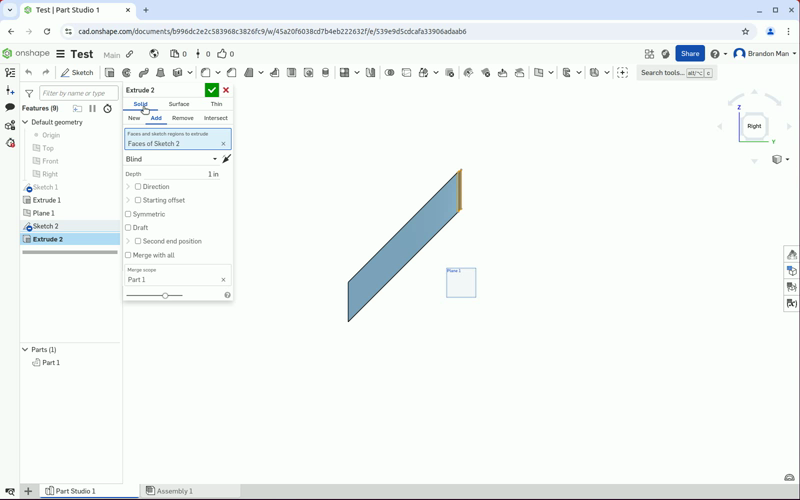
click(143, 106)
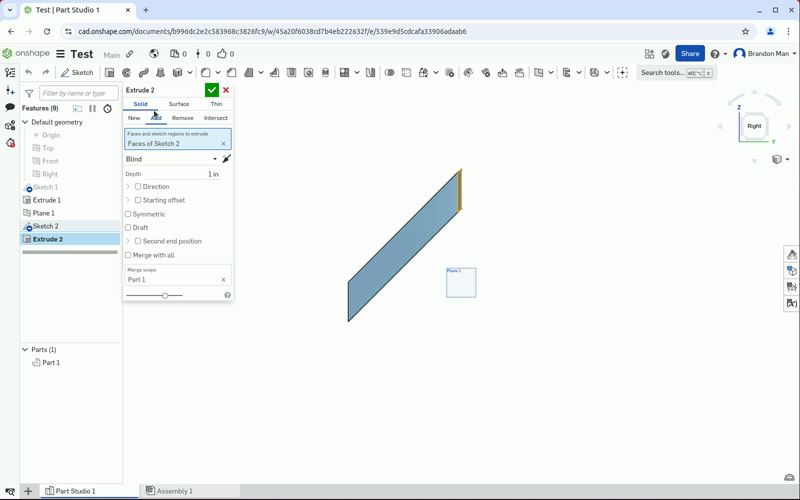
mouse_move(186, 120)
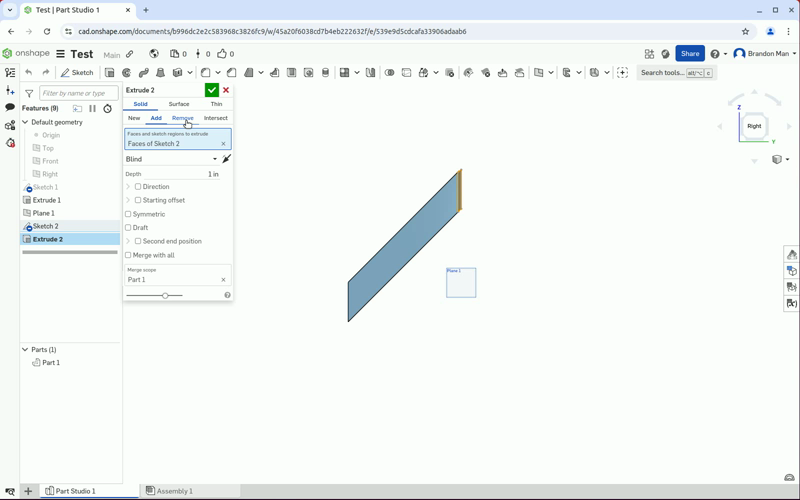
click(186, 120)
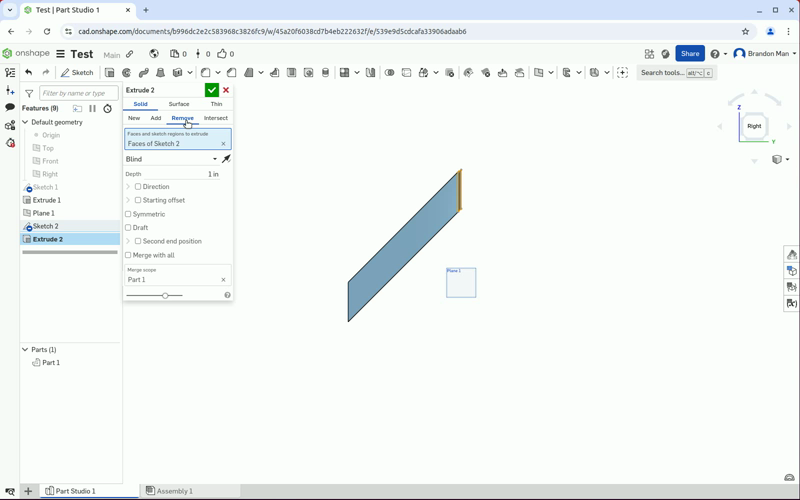
key(tab, 4)
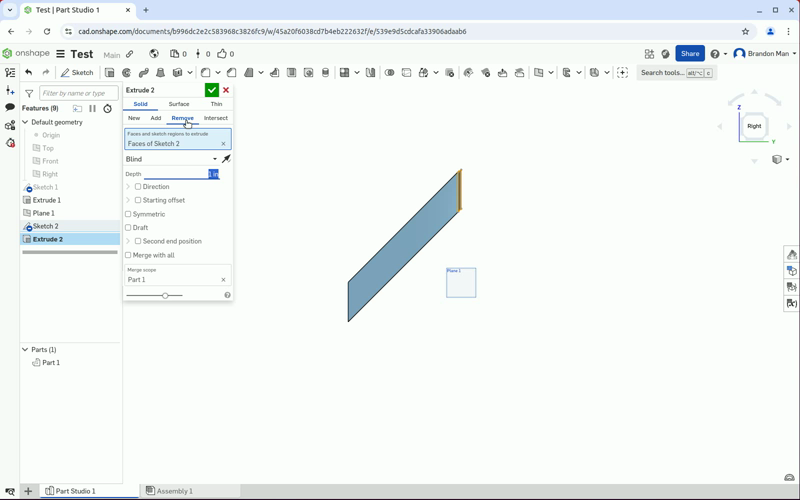
text(2.889)
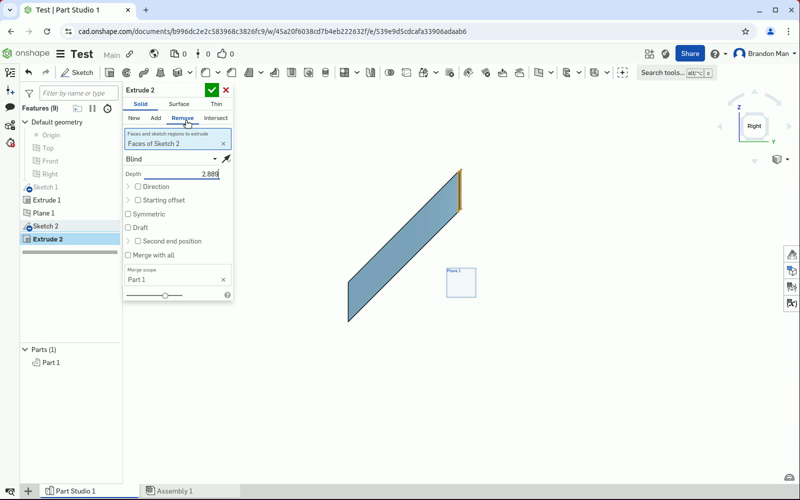
key(tab, 6)
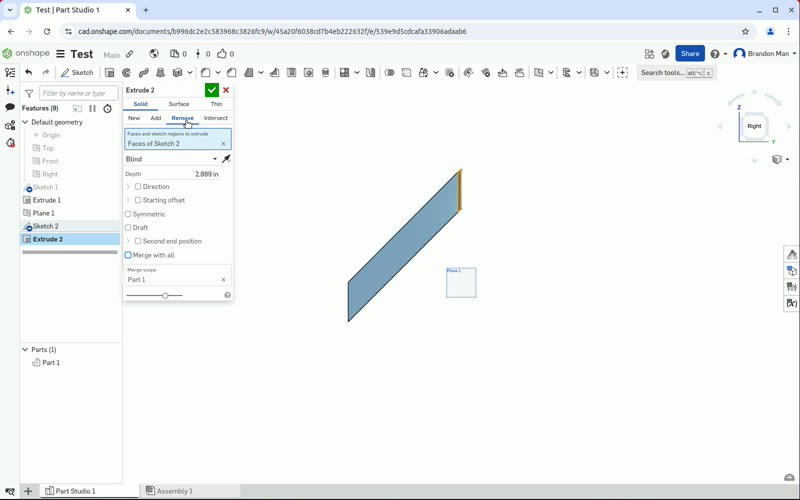
key(space)
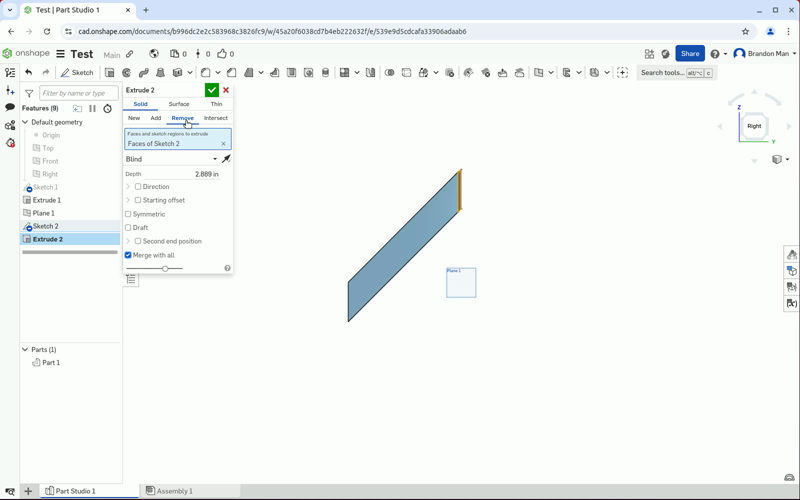
key(enter)
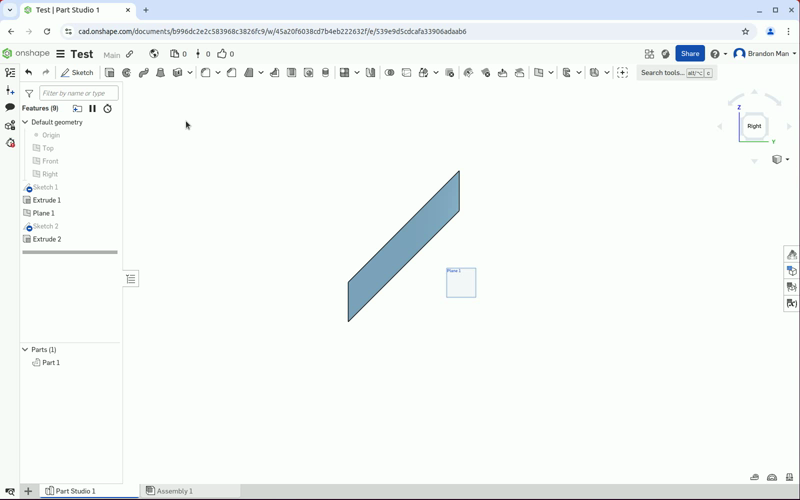
key(shift+h)
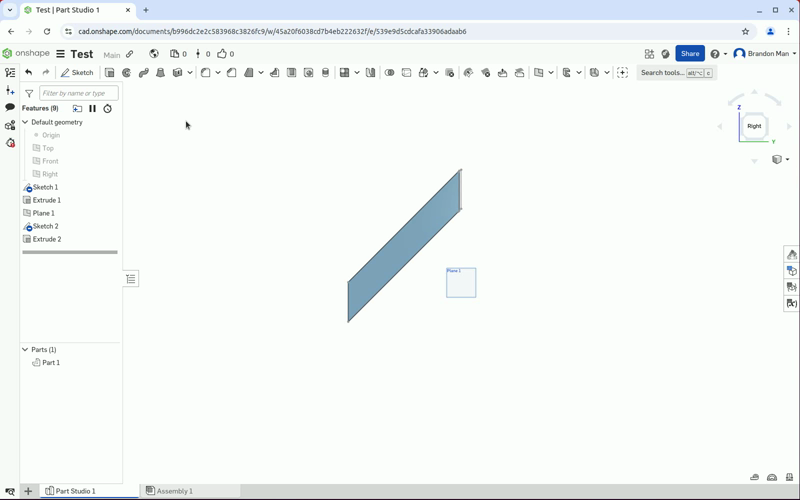
key(shift+h)
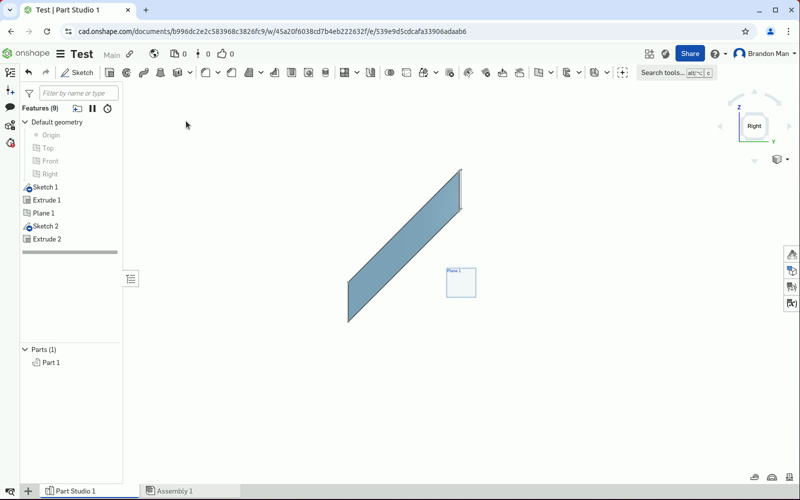
key(shift+7)
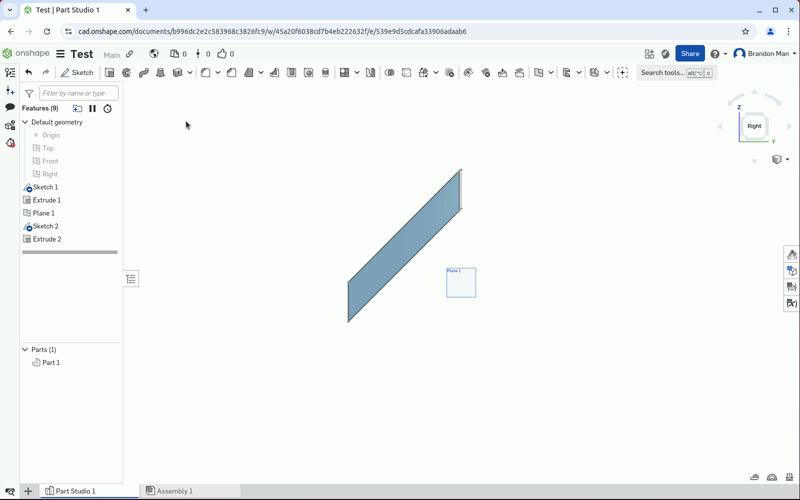
key(right, 2)
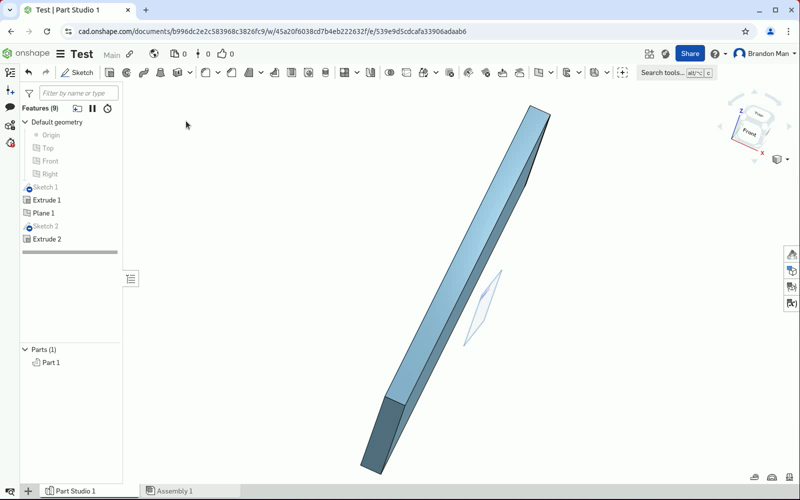
key(down, 2)
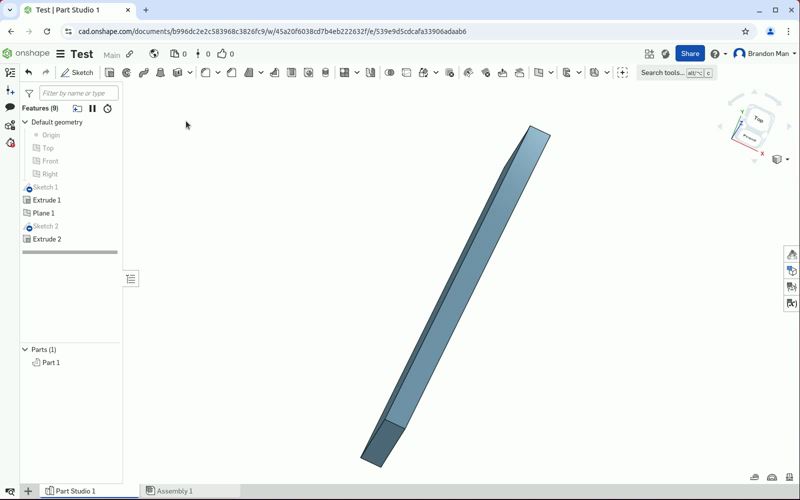
key(up, 2)
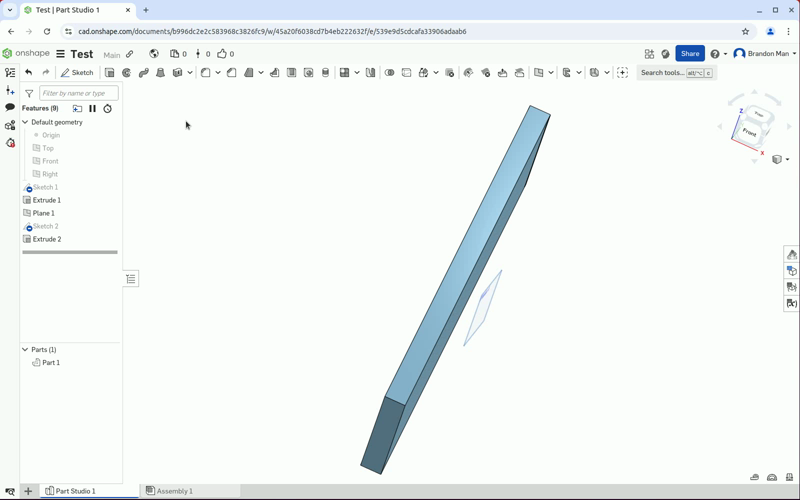
key(left, 2)
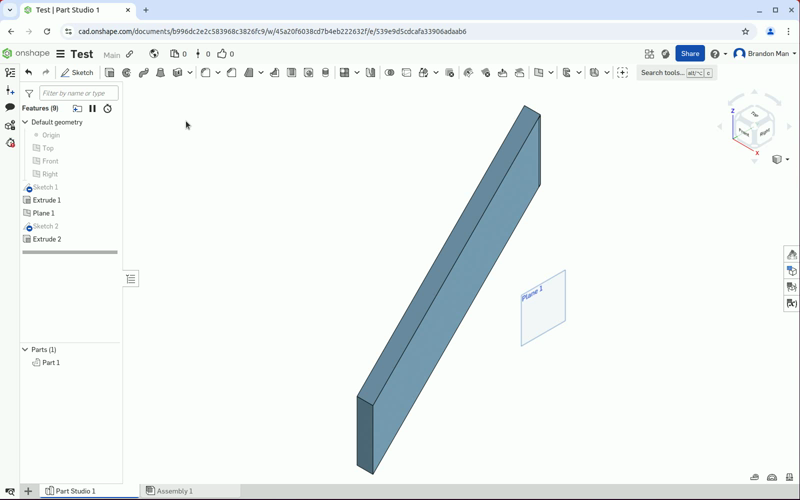
mouse_move(73, 189)
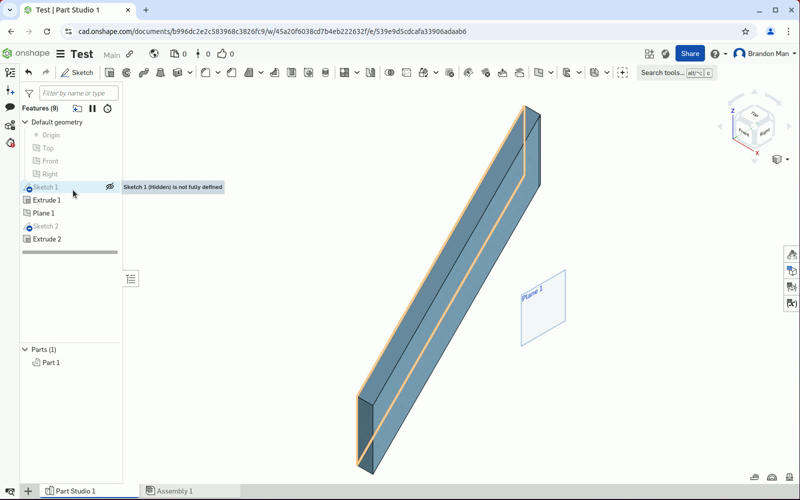
click(73, 189)